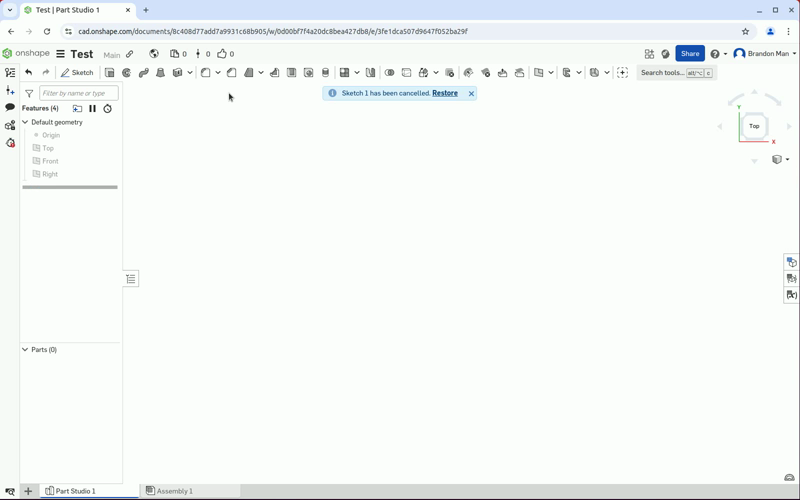
key(shift+h)
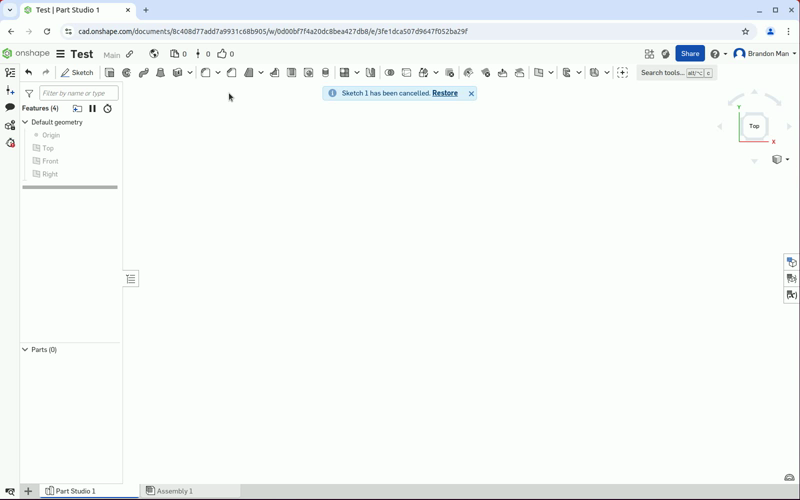
key(shift+s)
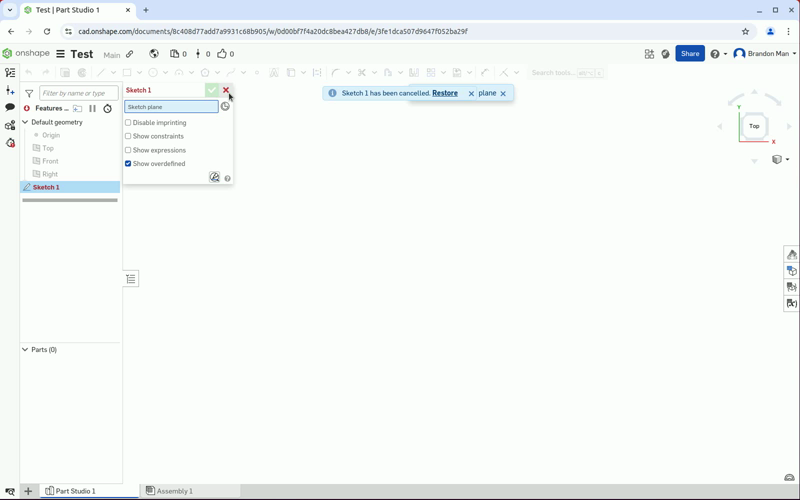
mouse_move(73, 150)
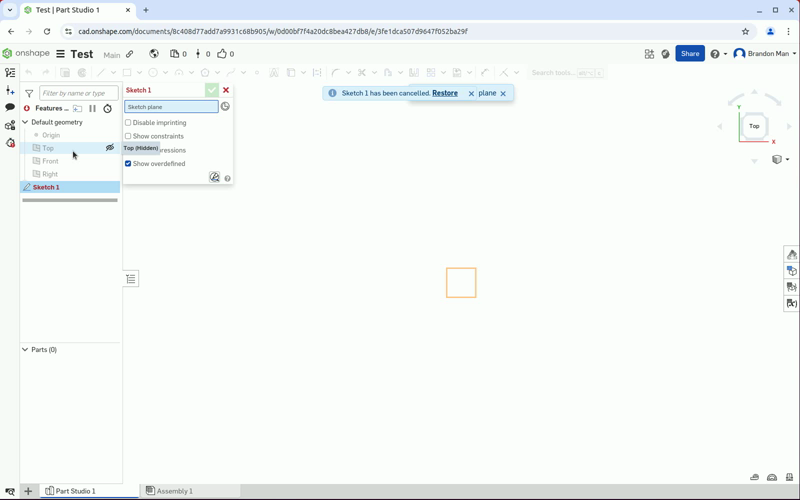
click(73, 150)
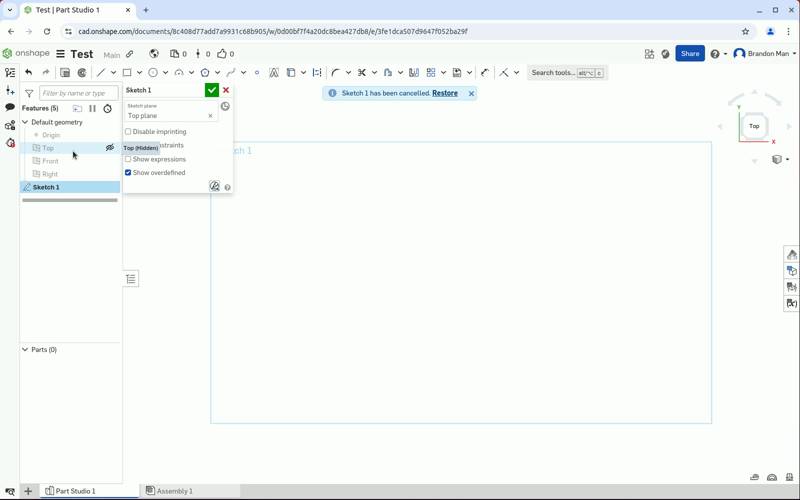
mouse_move(73, 352)
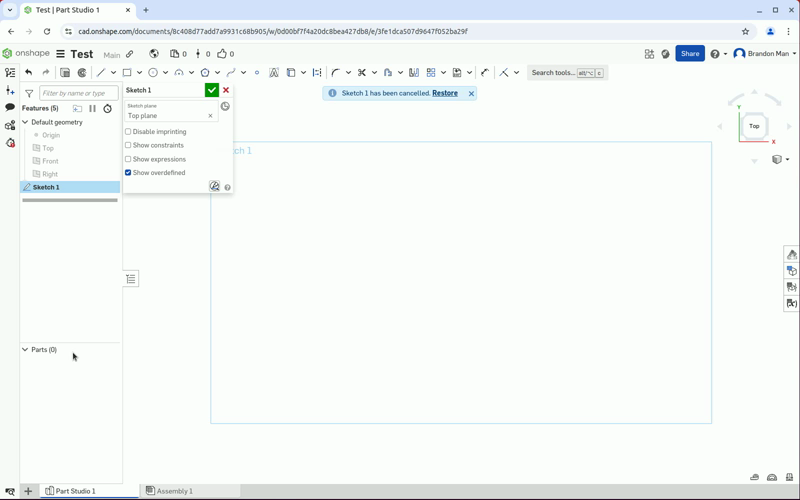
key(y)
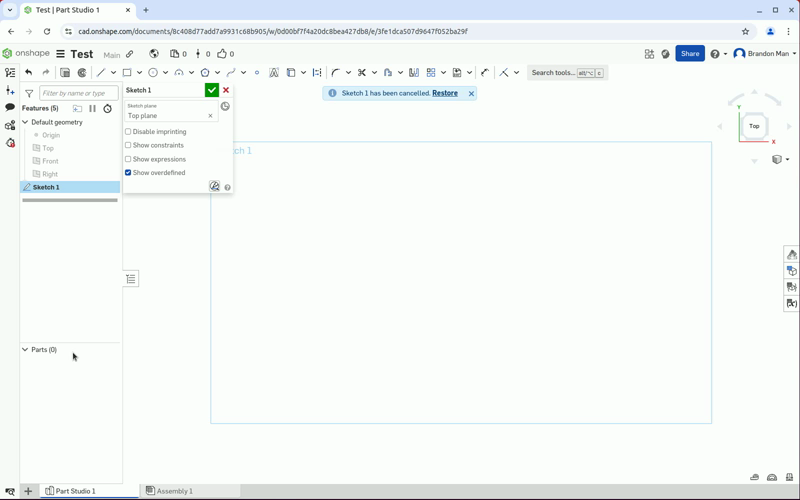
key(l)
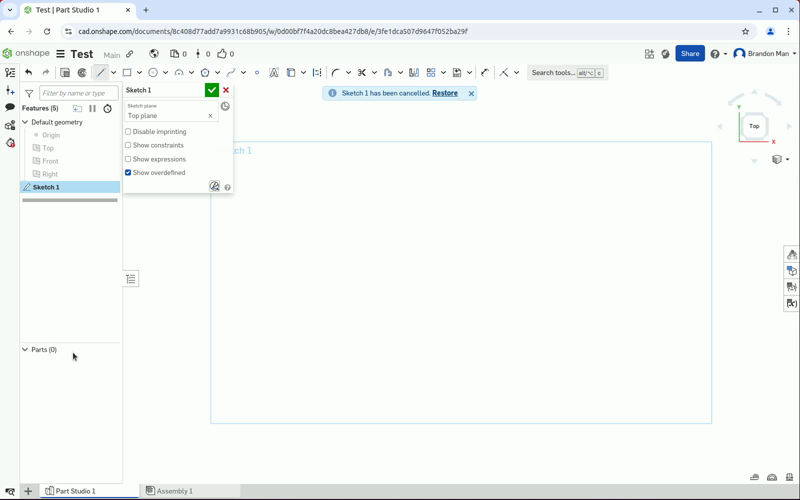
key_down(shift)
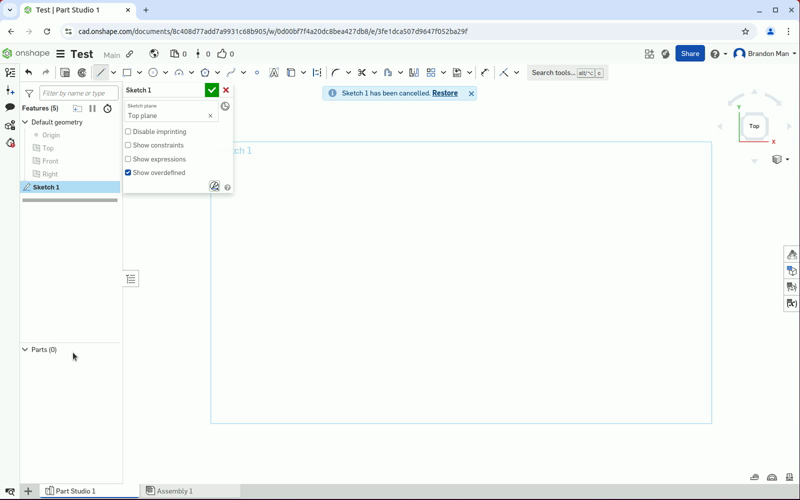
mouse_move(372, 254)
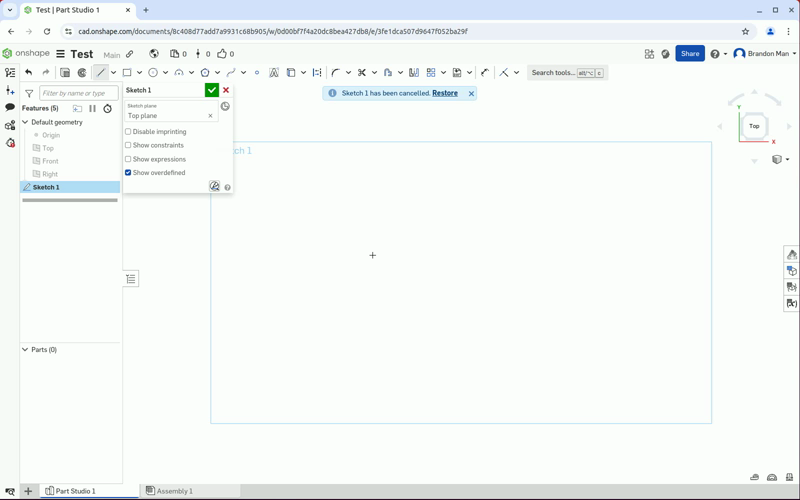
click(372, 254)
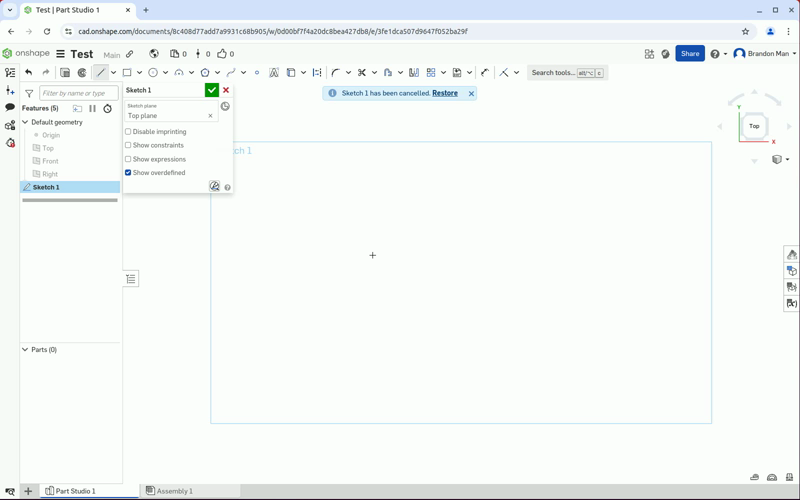
key_up(shift)
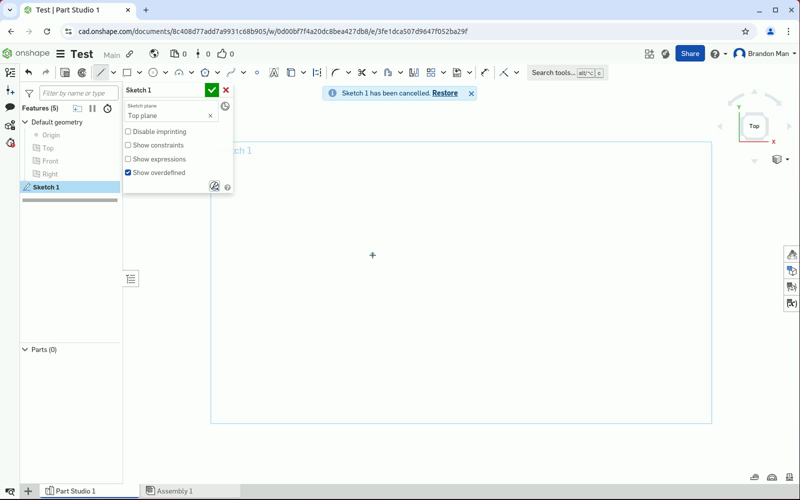
key_down(shift)
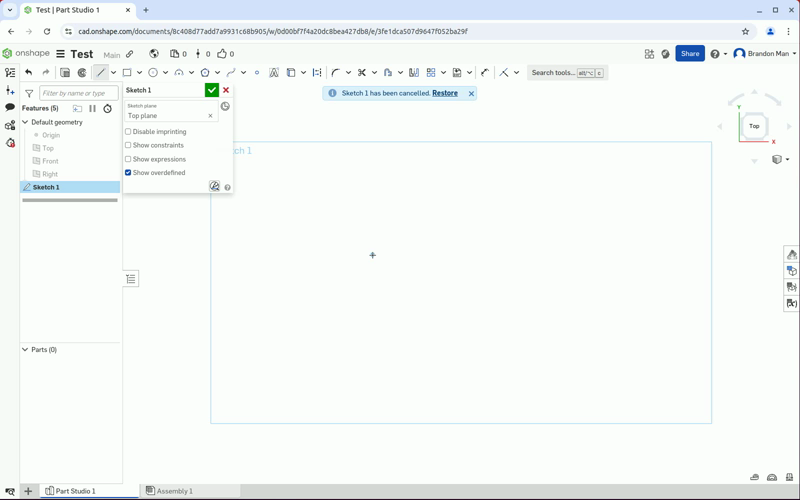
mouse_move(422, 338)
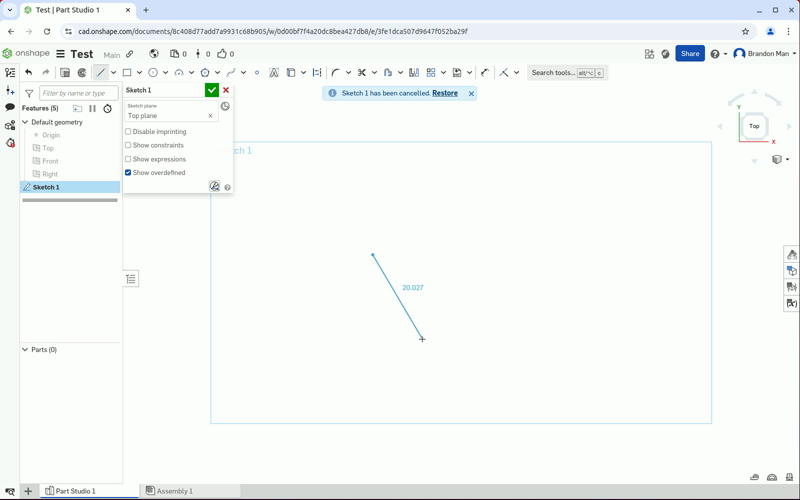
click(422, 338)
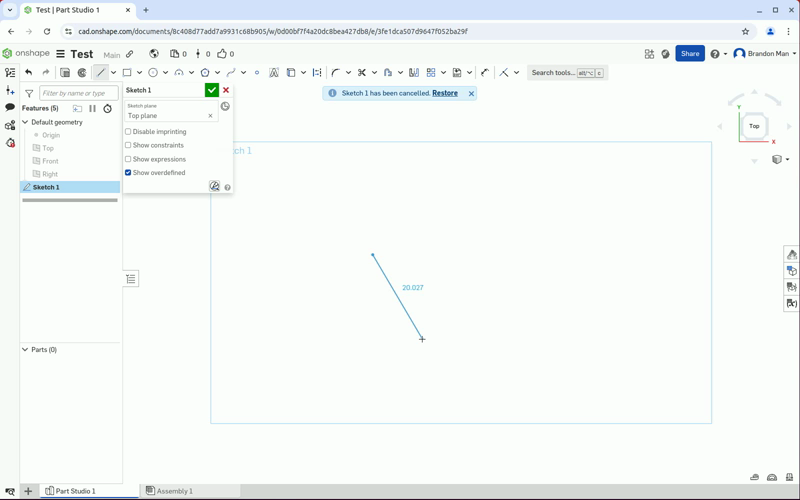
key_up(shift)
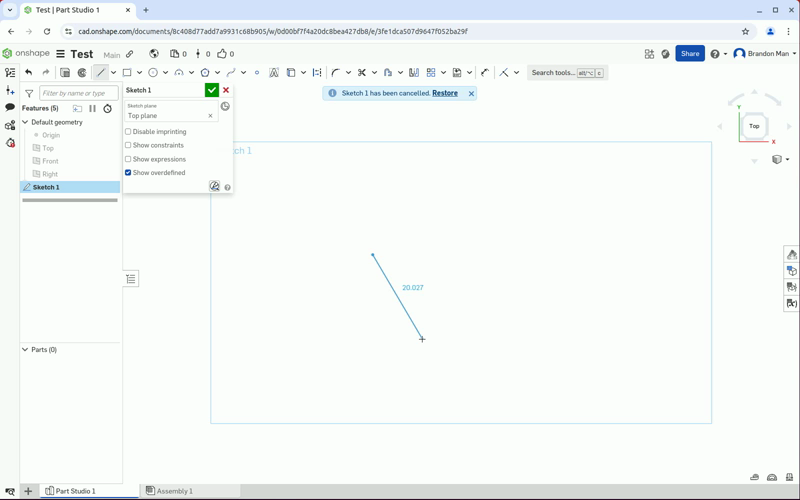
key_down(shift)
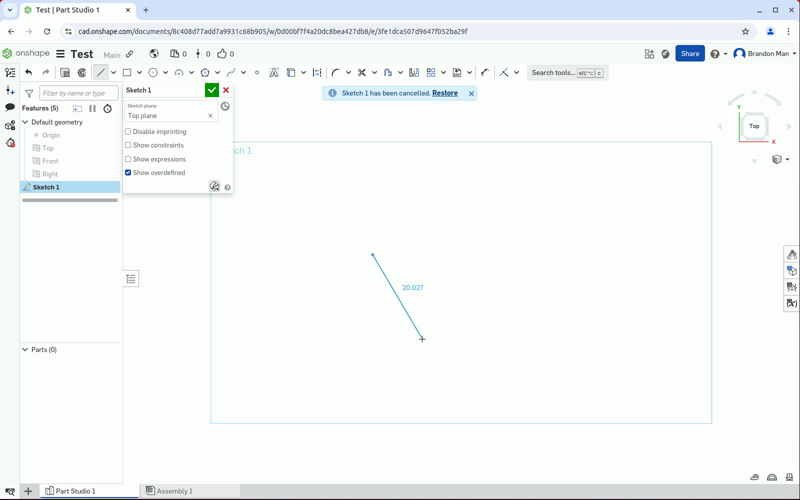
mouse_move(518, 338)
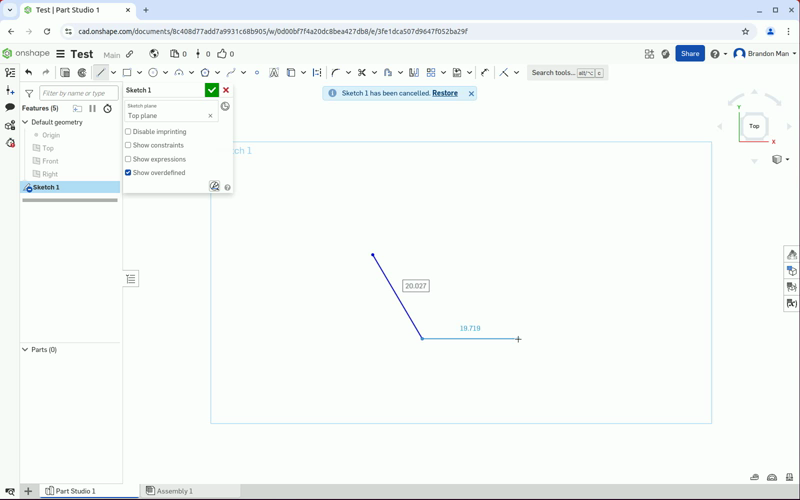
click(518, 338)
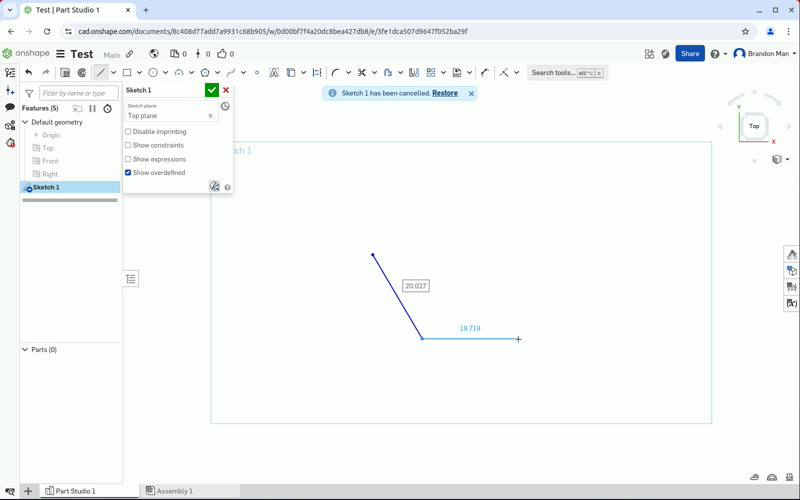
key_up(shift)
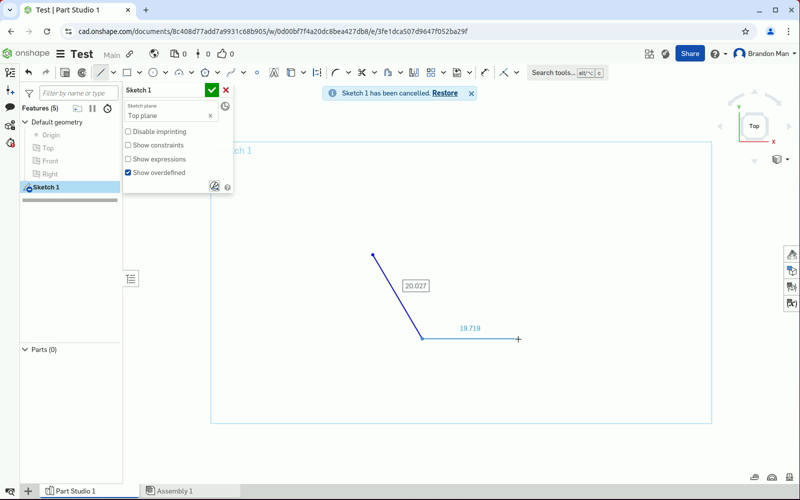
key_down(shift)
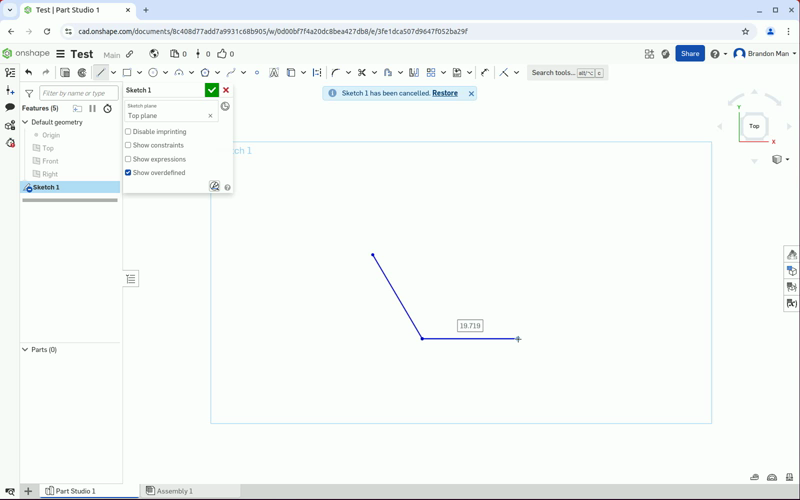
mouse_move(567, 254)
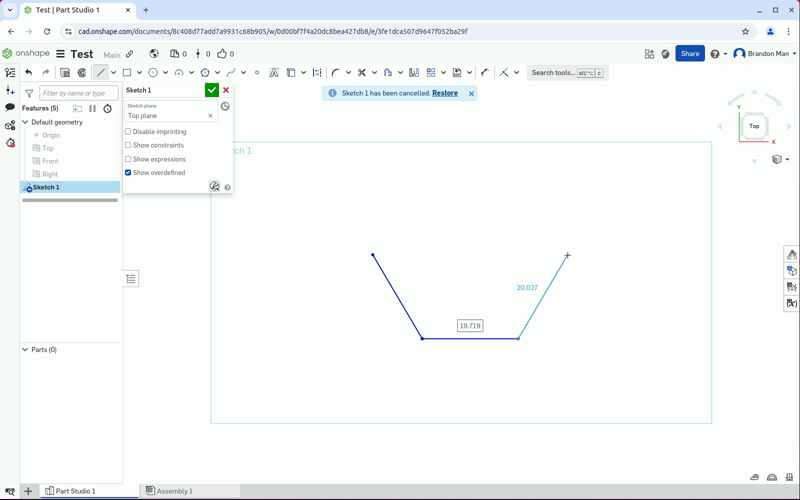
click(567, 254)
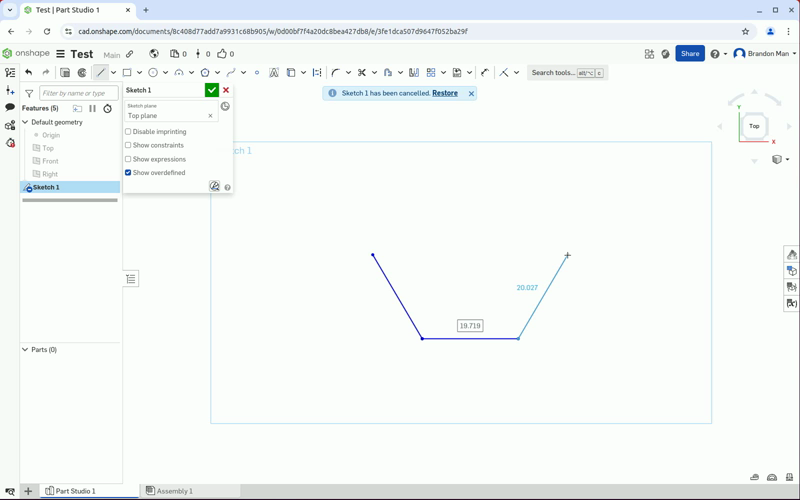
key_up(shift)
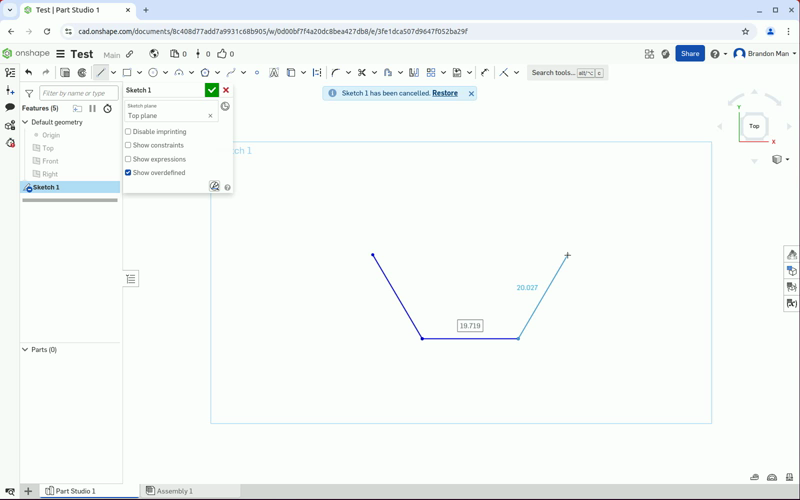
key_down(shift)
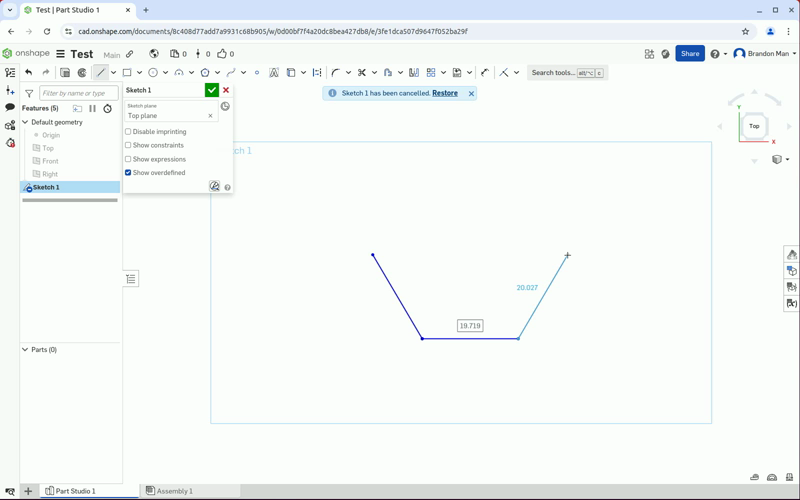
mouse_move(518, 170)
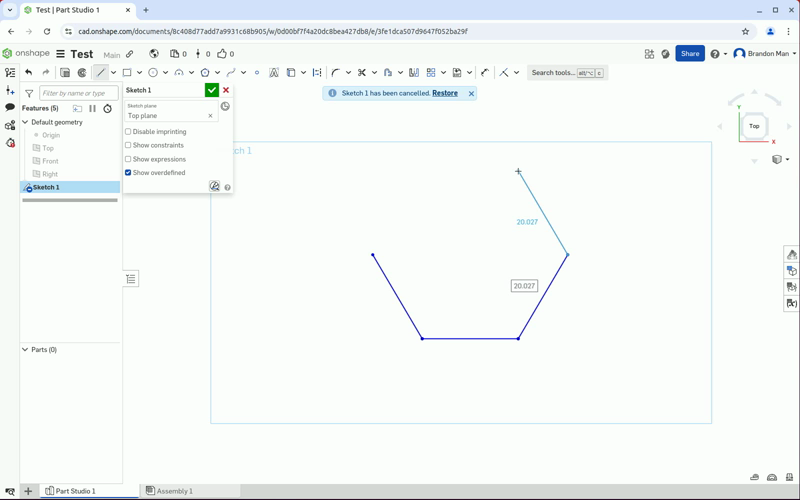
click(518, 170)
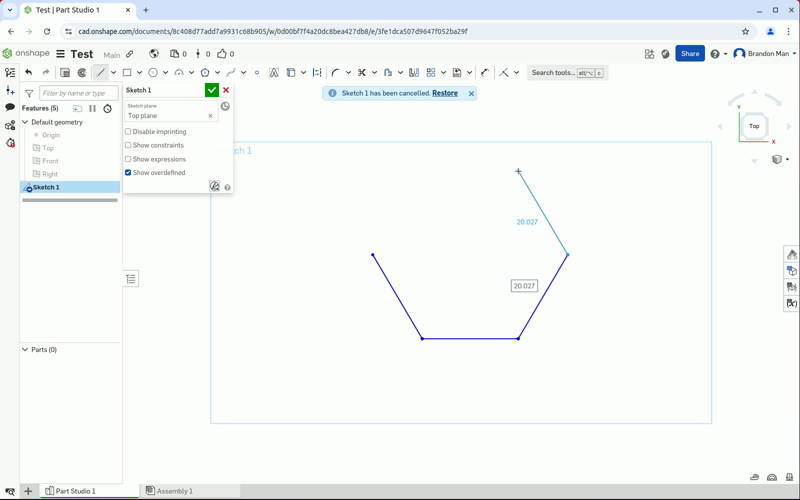
key_up(shift)
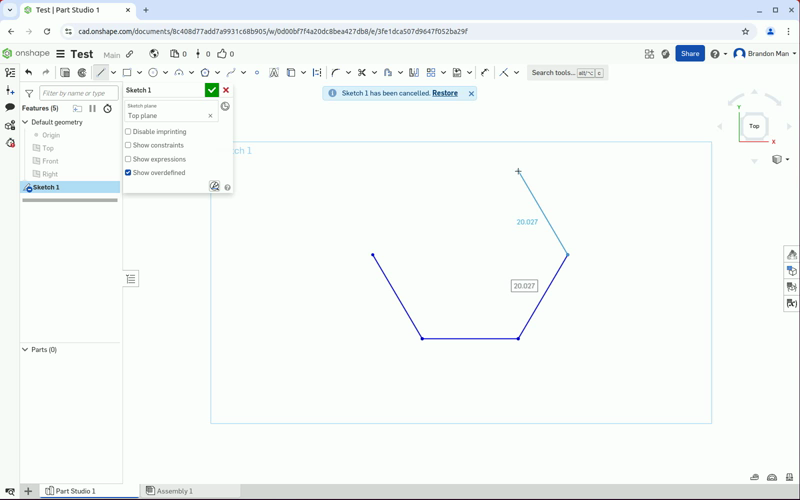
key_down(shift)
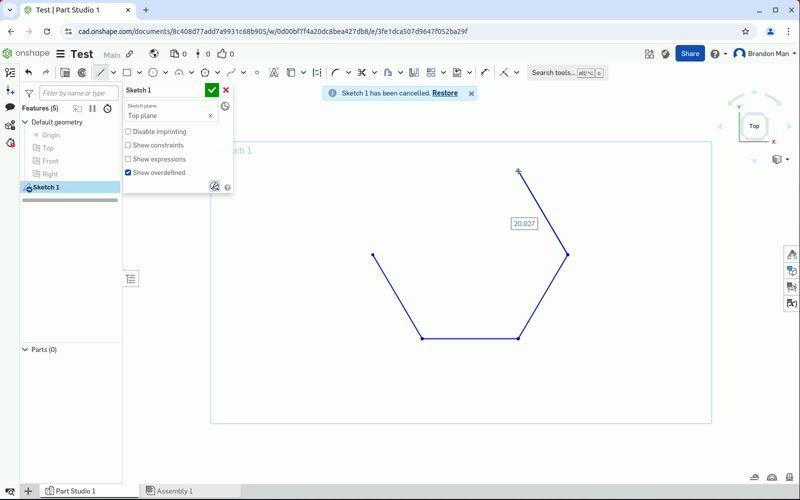
mouse_move(422, 170)
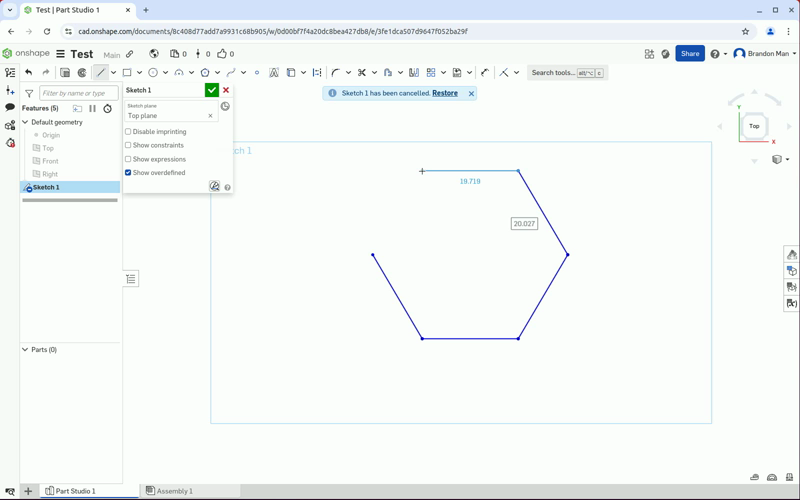
click(422, 170)
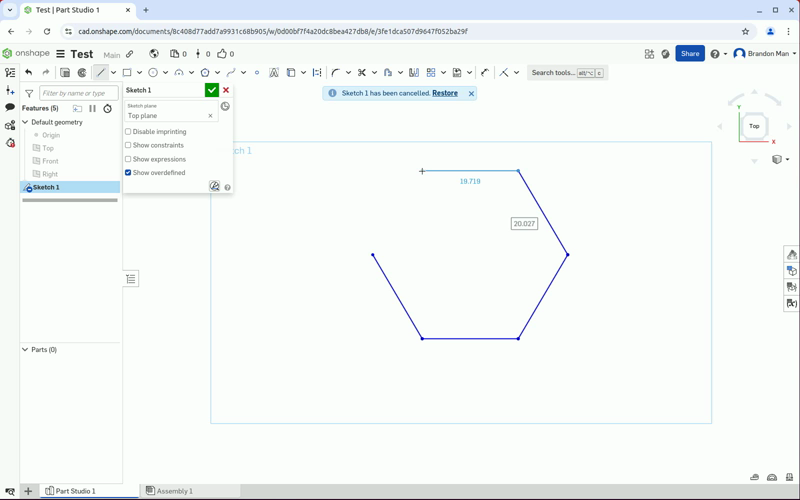
key_up(shift)
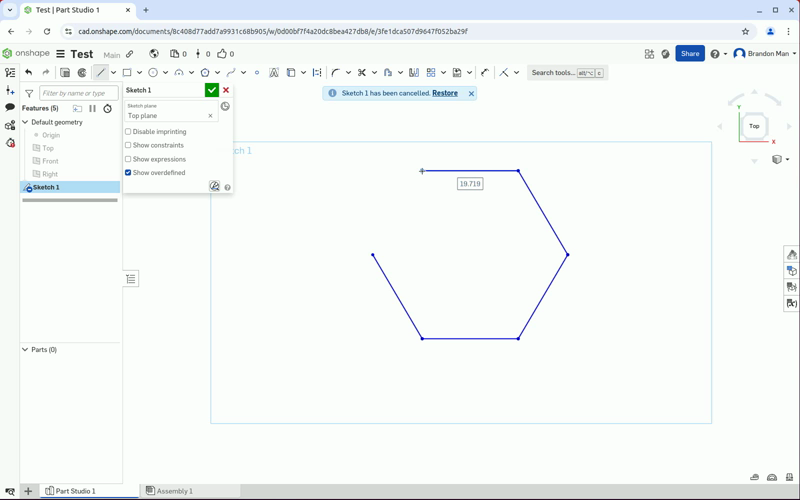
key_down(shift)
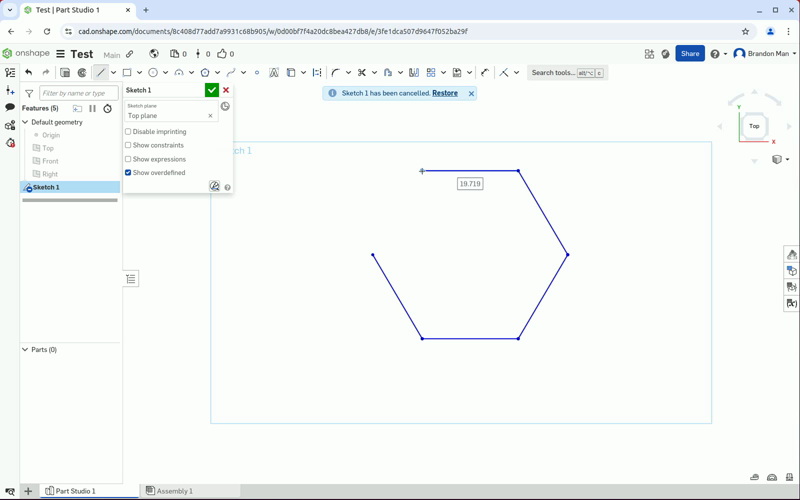
mouse_move(372, 254)
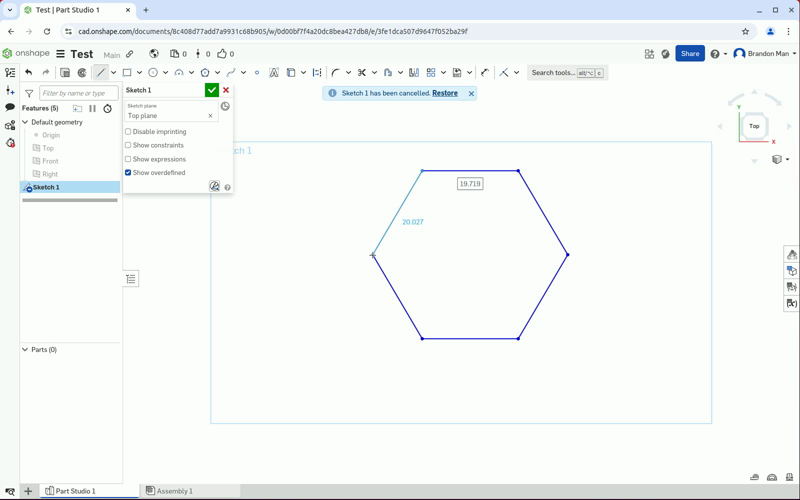
key_up(shift)
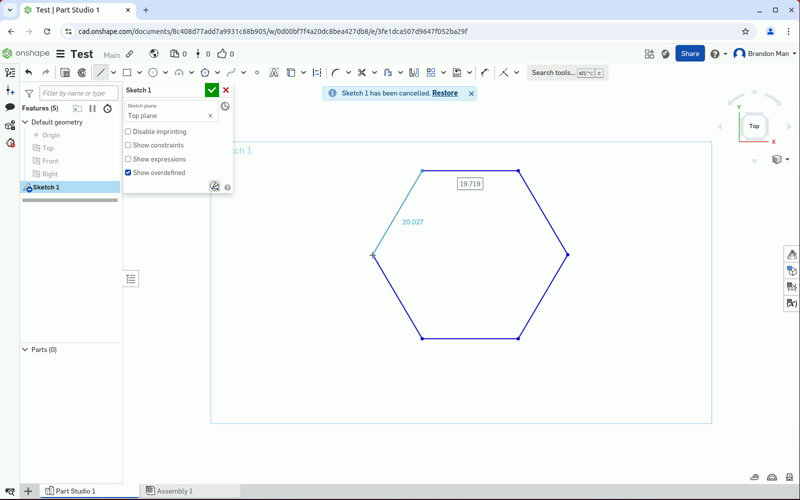
click(372, 254)
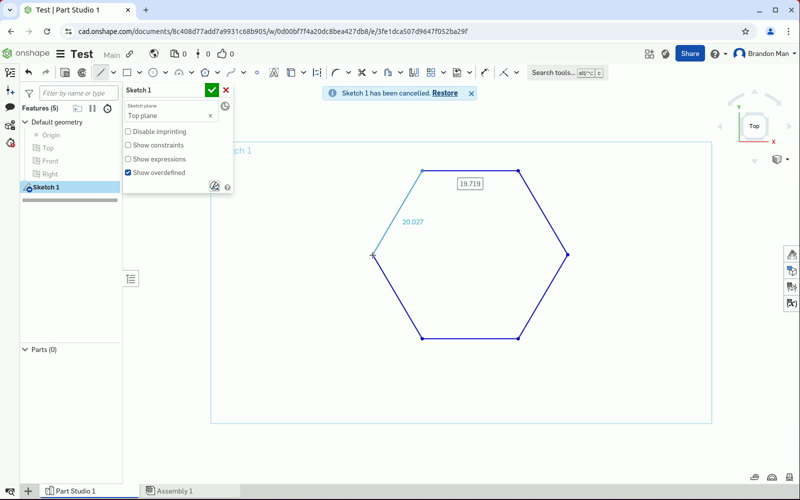
key(esc)
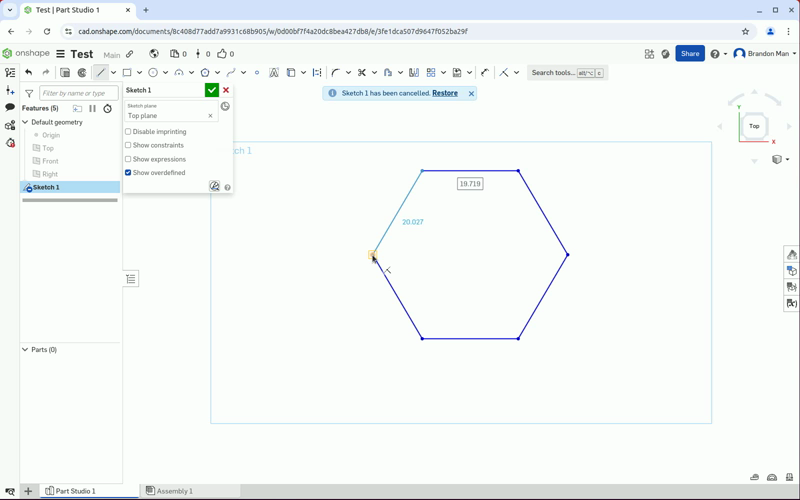
key(l)
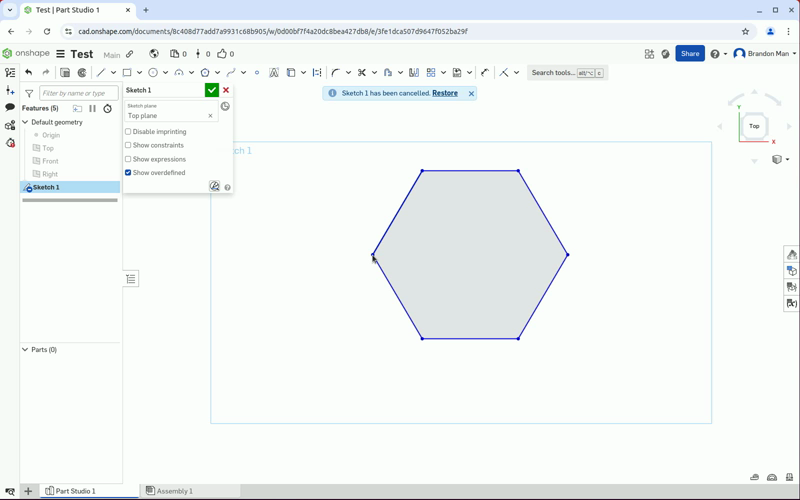
key_down(shift)
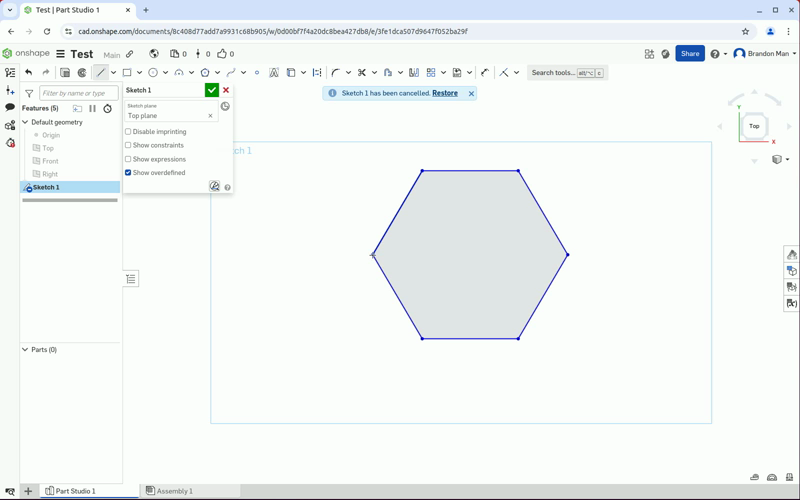
mouse_move(380, 254)
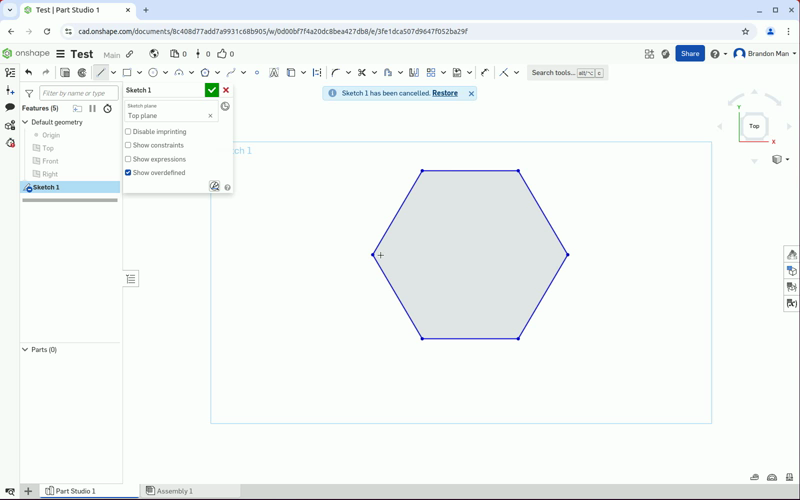
click(380, 254)
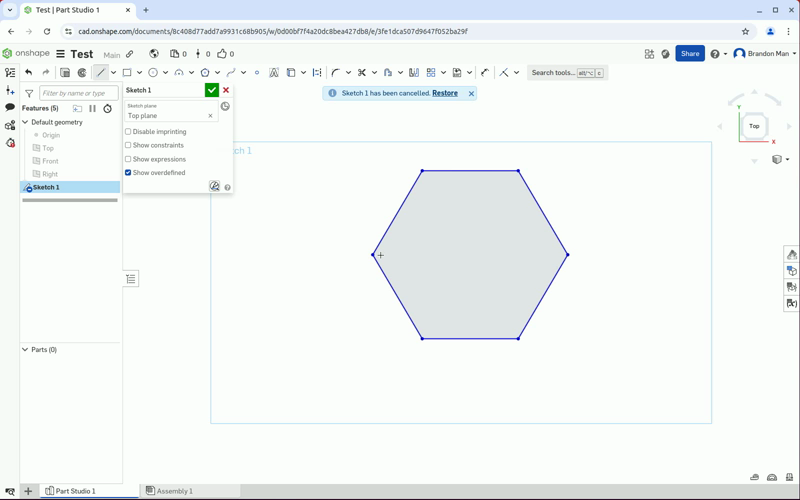
key_up(shift)
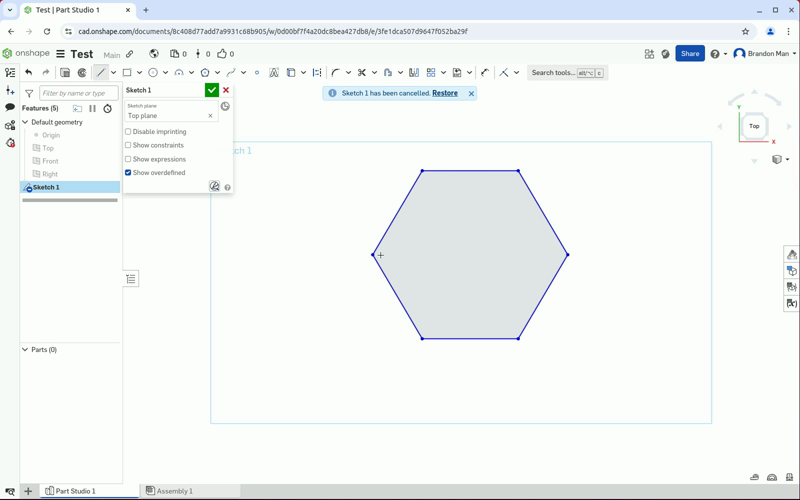
key_down(shift)
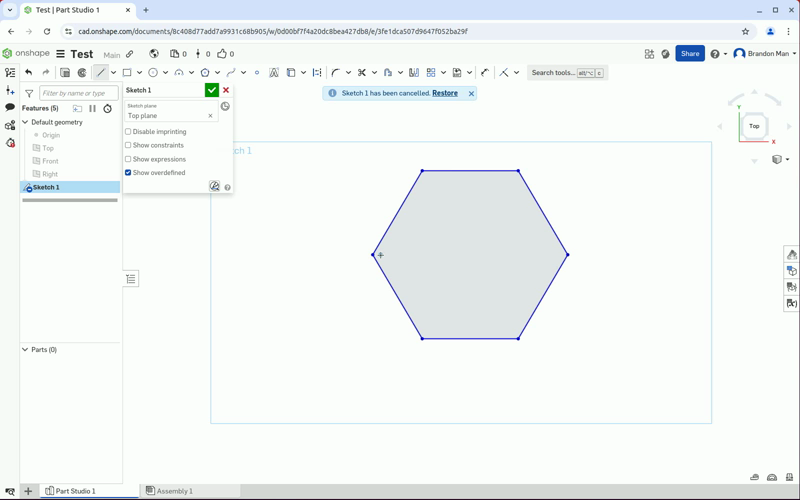
mouse_move(426, 332)
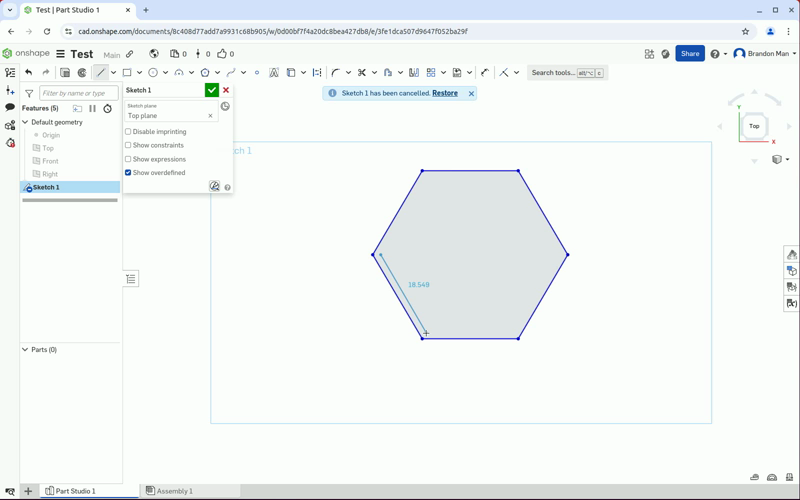
click(426, 332)
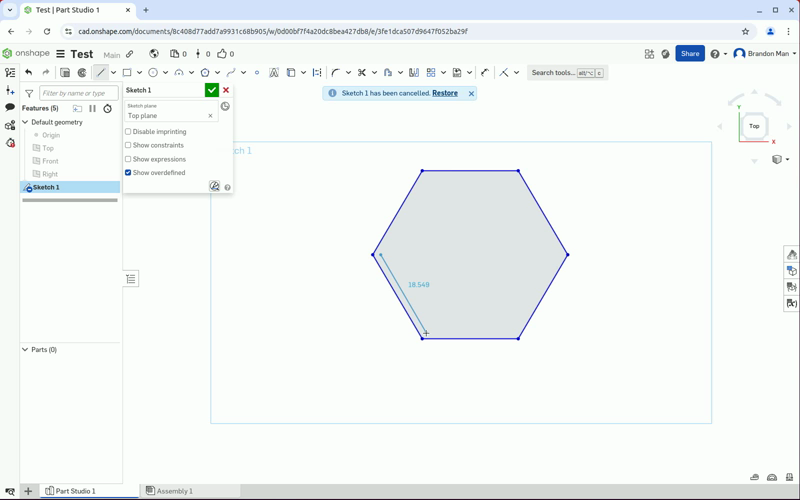
key_up(shift)
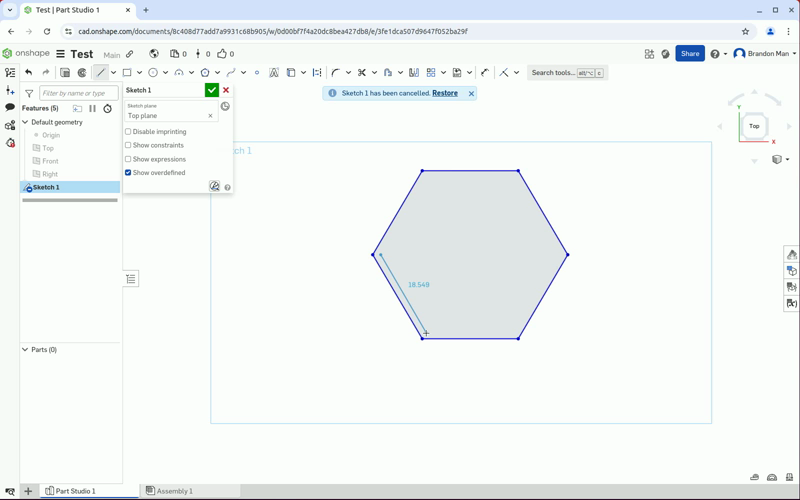
key_down(shift)
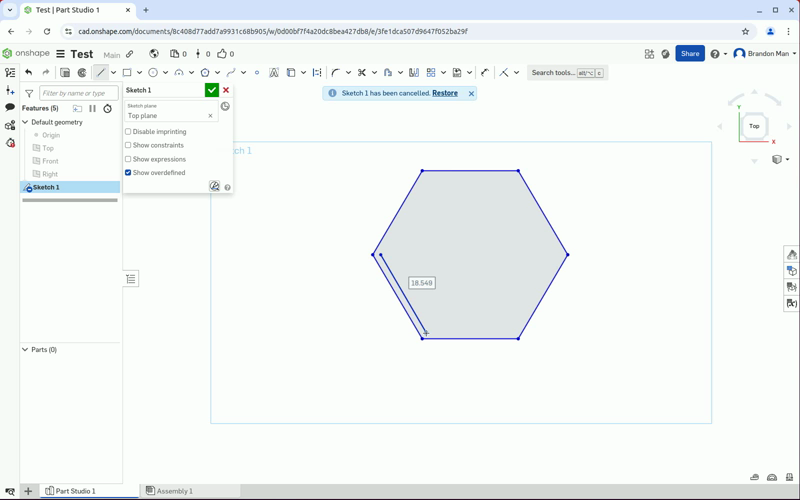
mouse_move(456, 332)
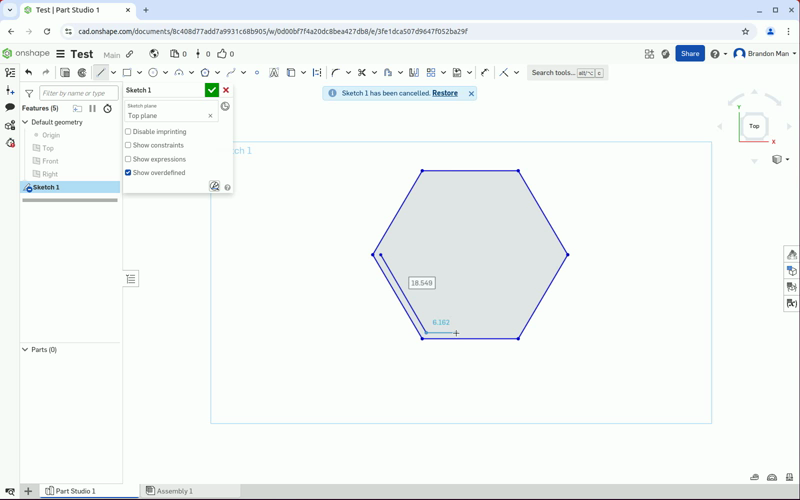
mouse_move(450, 332)
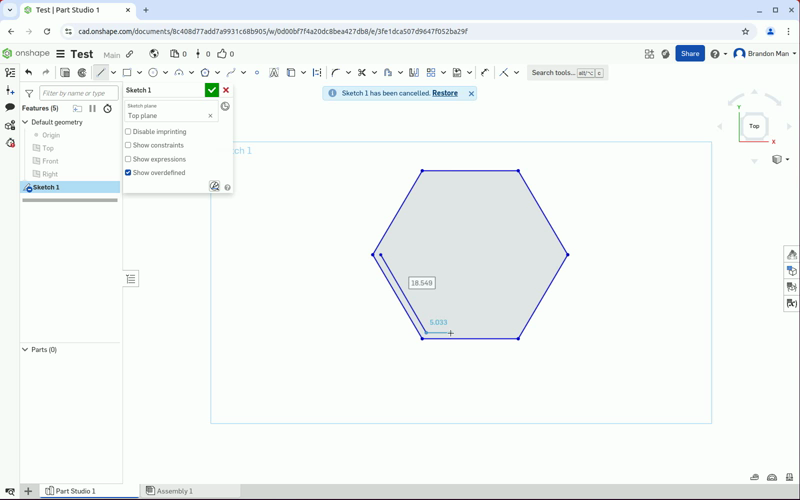
click(450, 332)
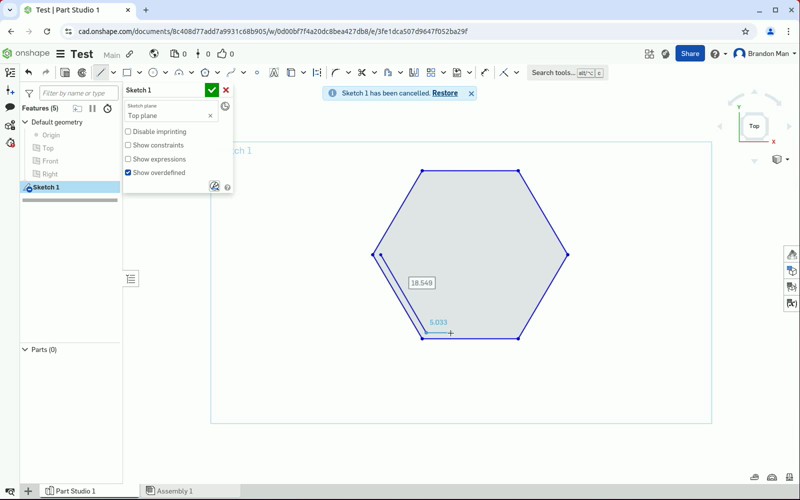
key_up(shift)
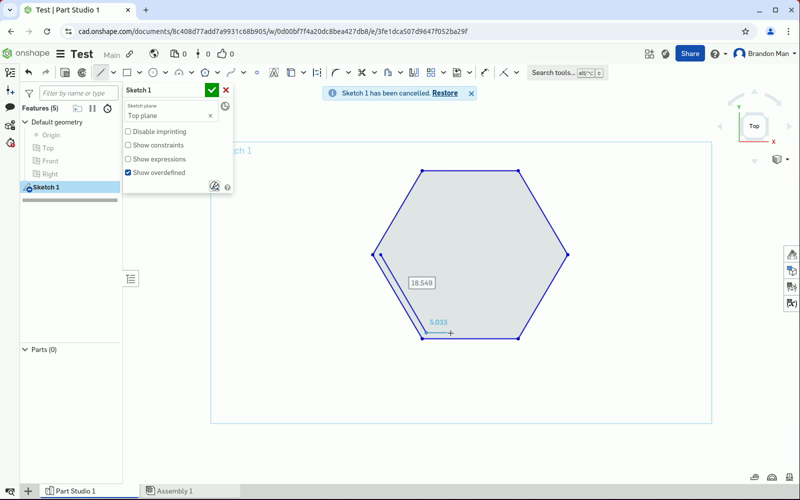
key_down(shift)
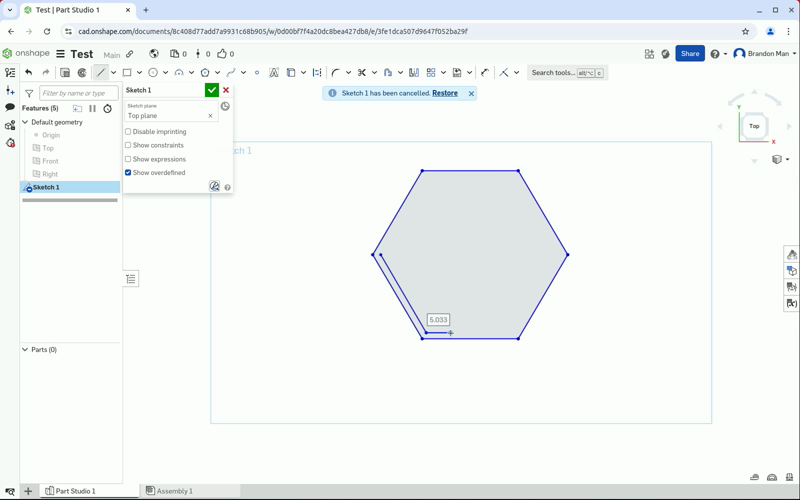
mouse_move(514, 332)
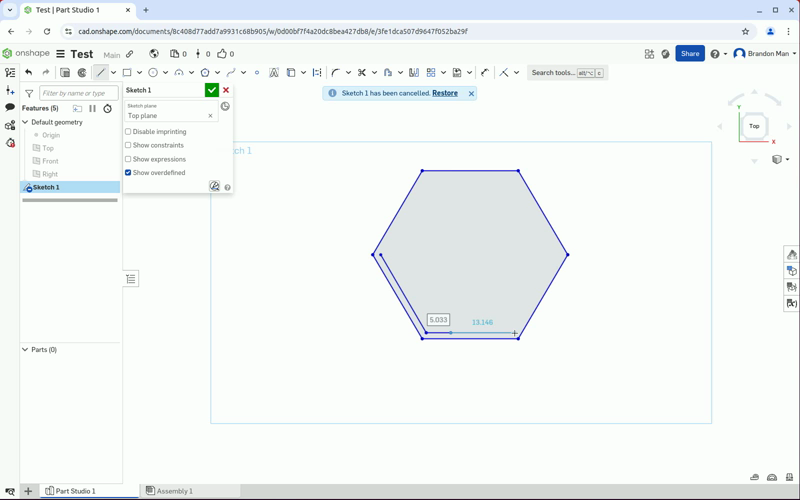
click(514, 332)
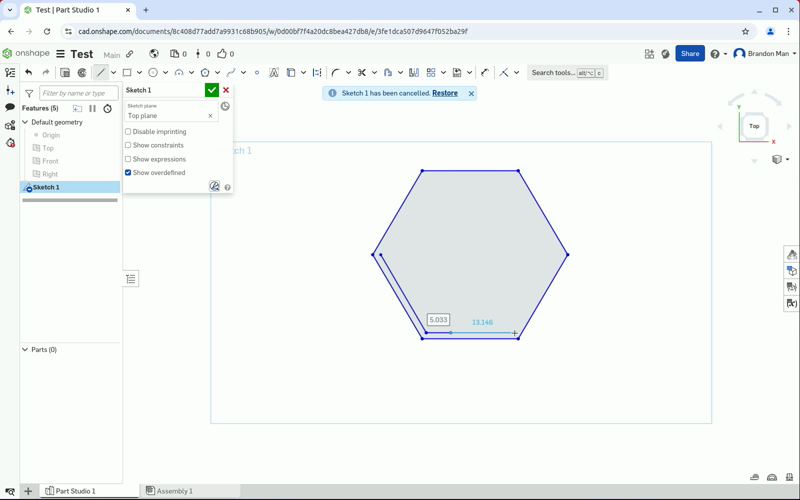
key_up(shift)
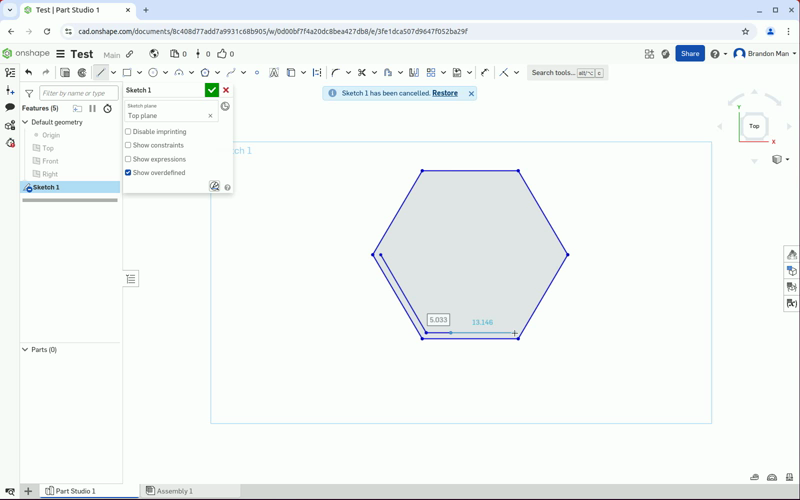
key_down(shift)
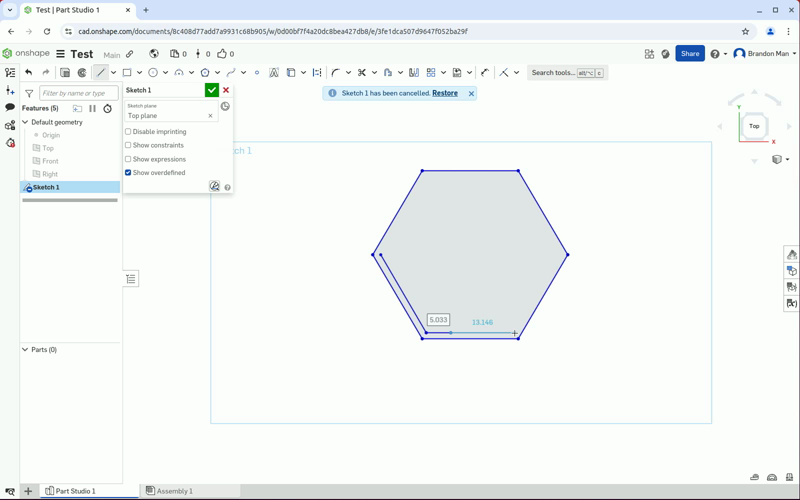
mouse_move(559, 254)
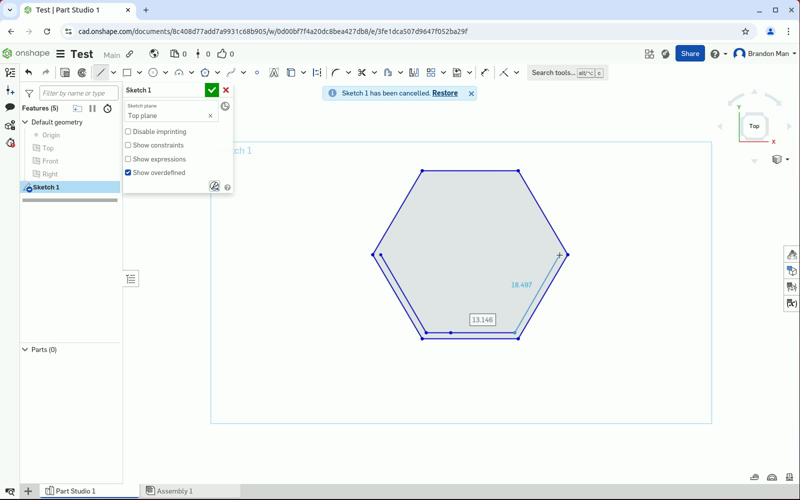
click(559, 254)
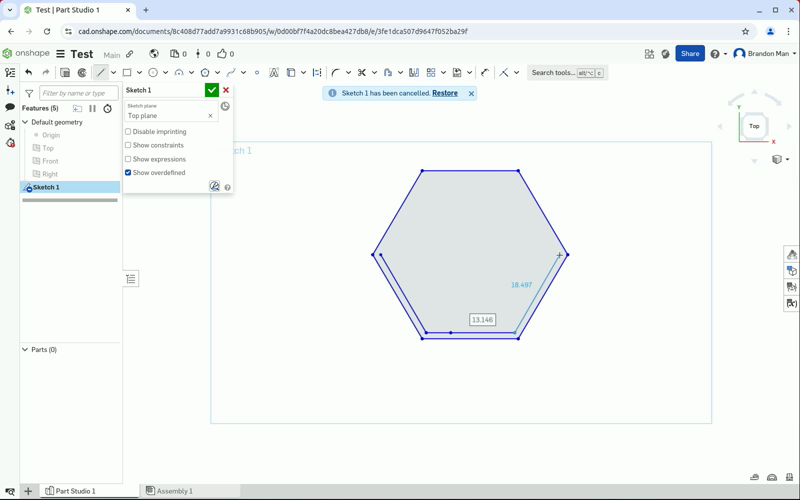
key_up(shift)
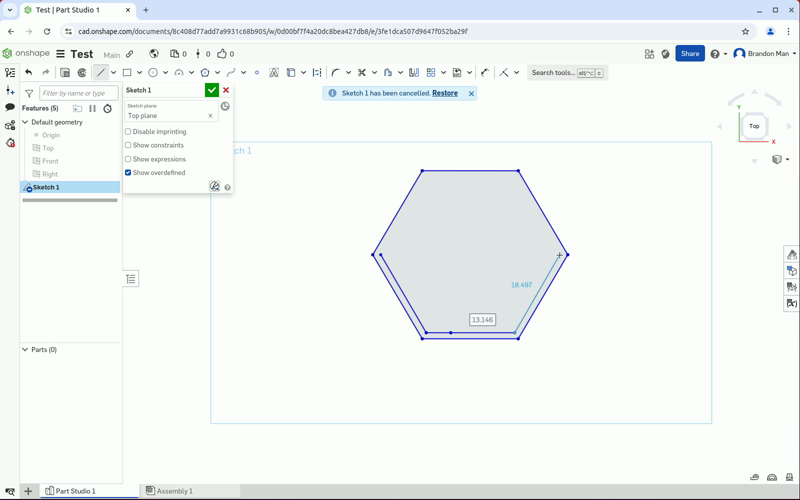
key_down(shift)
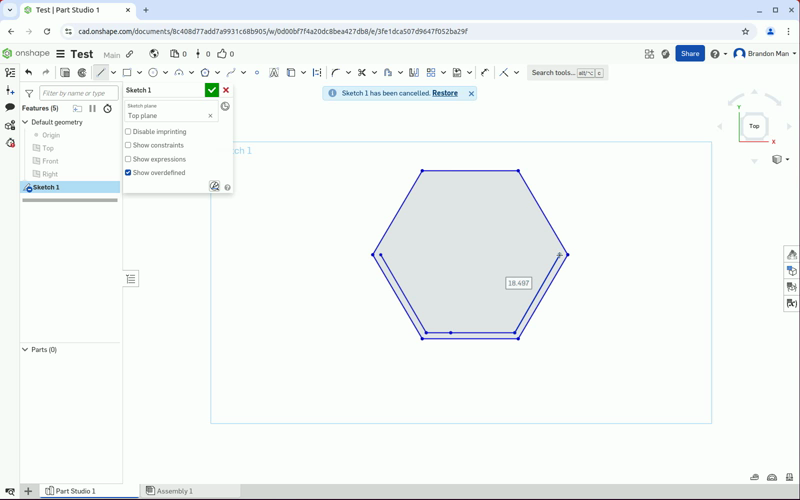
mouse_move(514, 176)
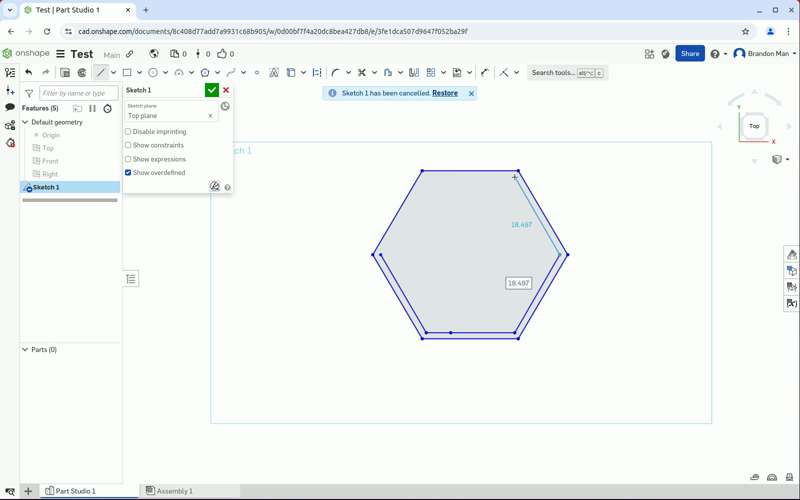
click(514, 176)
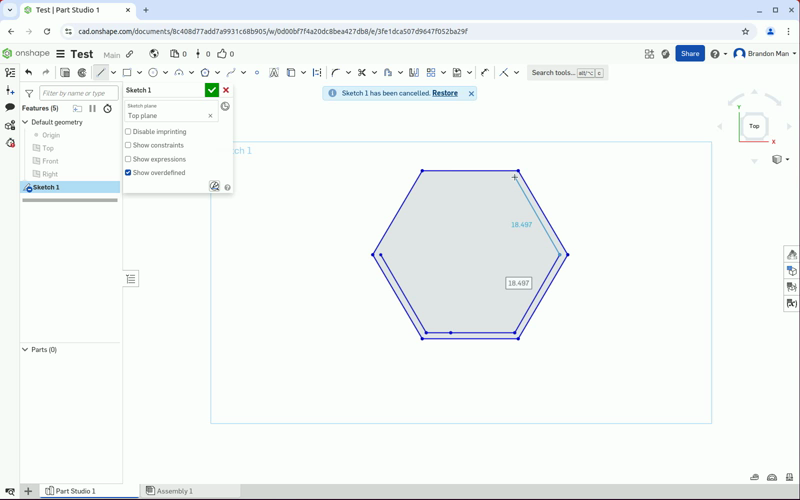
key_up(shift)
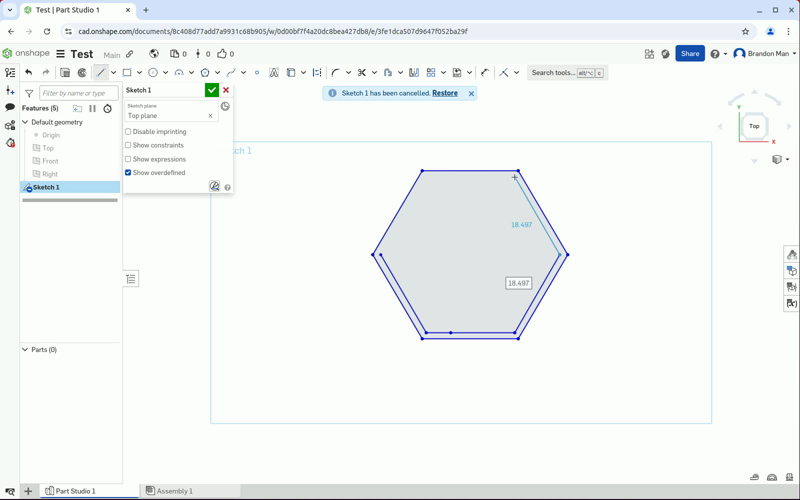
key_down(shift)
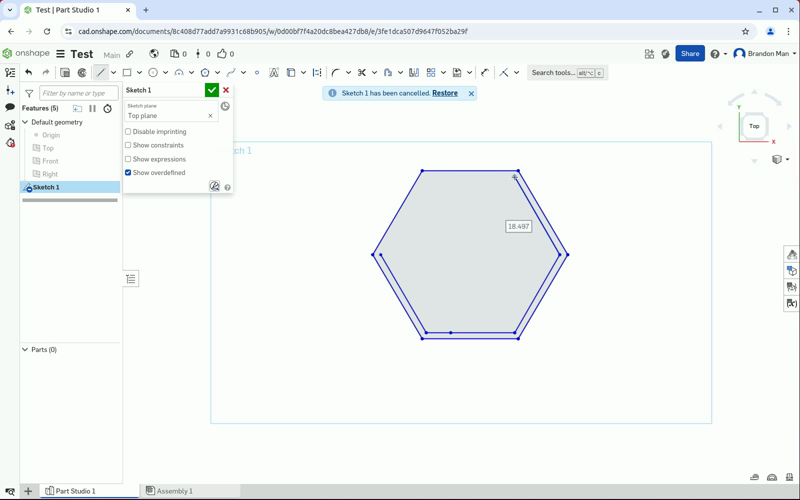
mouse_move(426, 176)
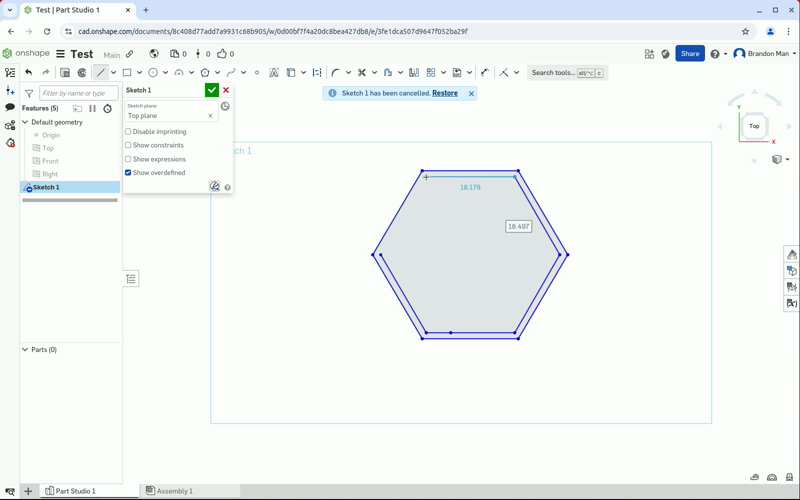
click(426, 176)
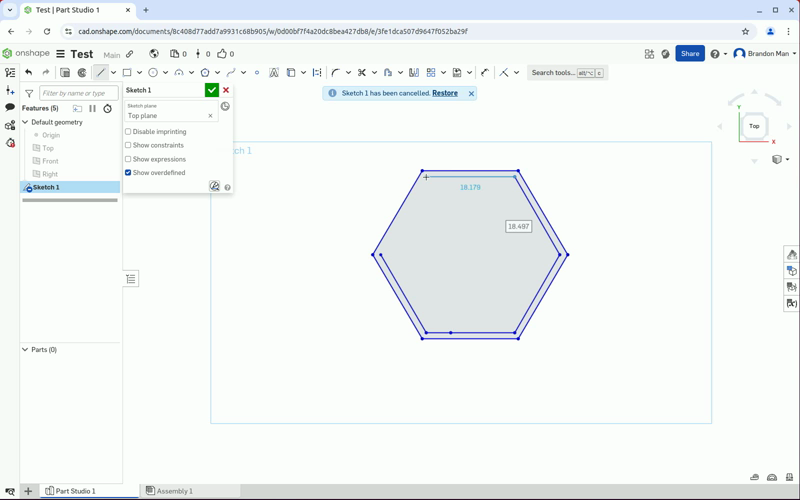
key_up(shift)
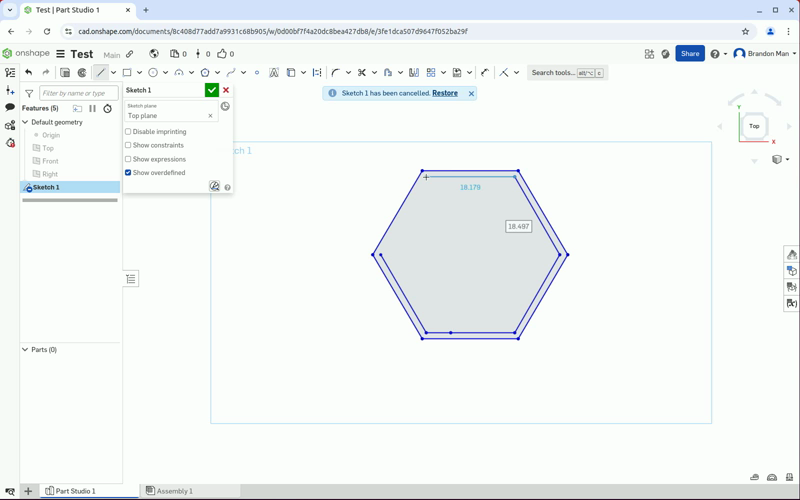
key_down(shift)
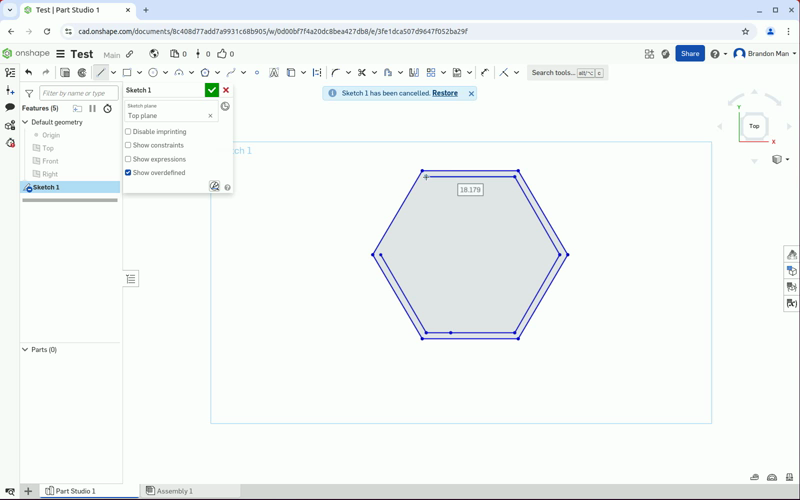
mouse_move(380, 254)
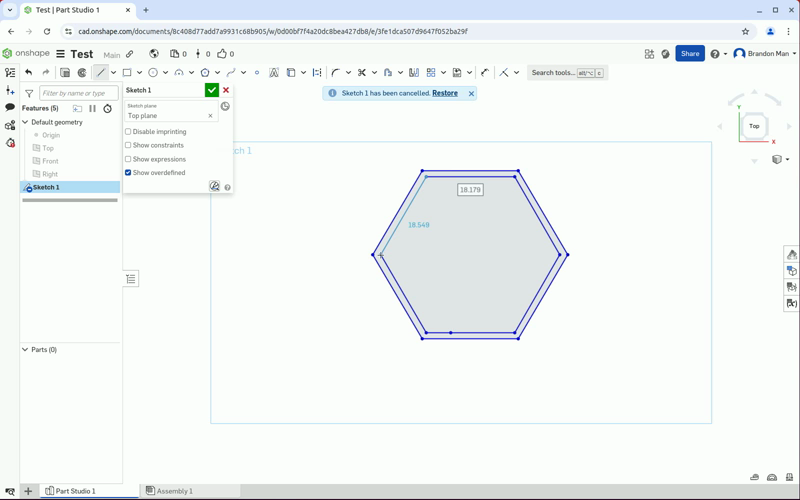
key_up(shift)
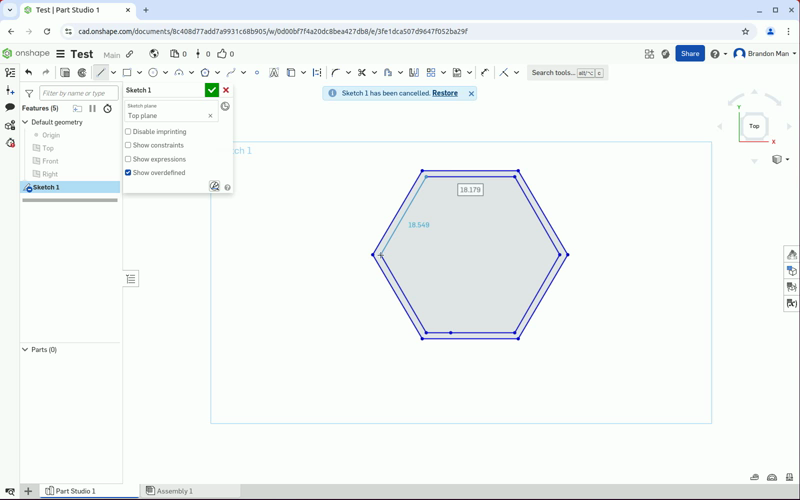
click(380, 254)
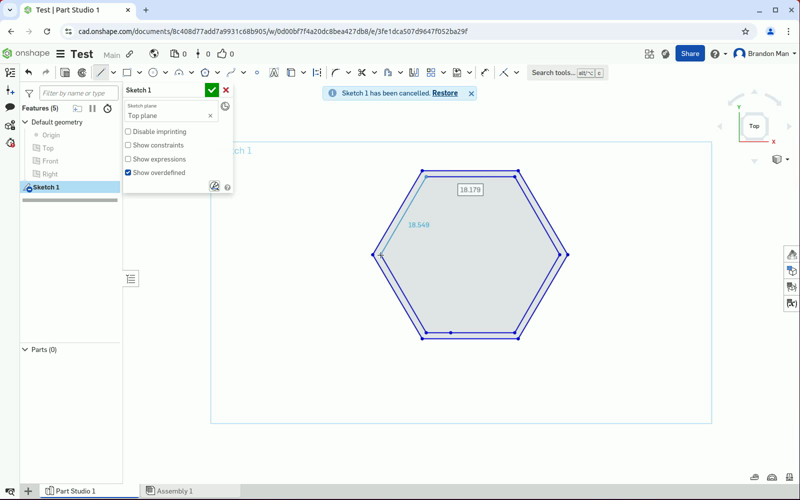
key(esc)
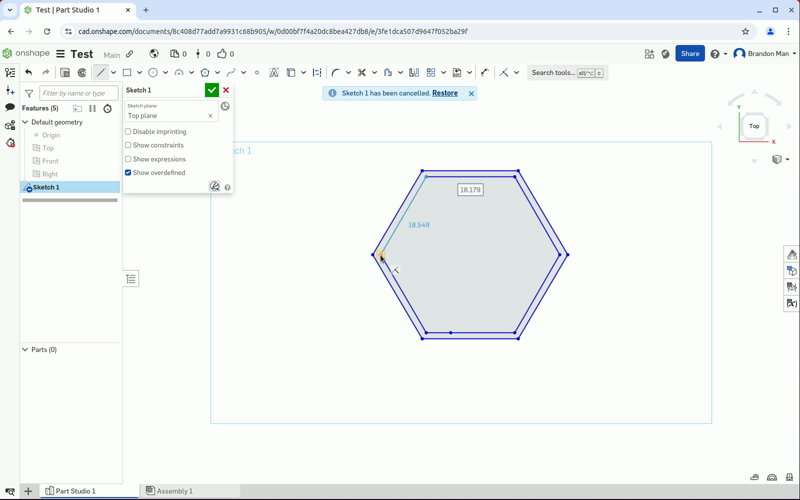
mouse_move(536, 300)
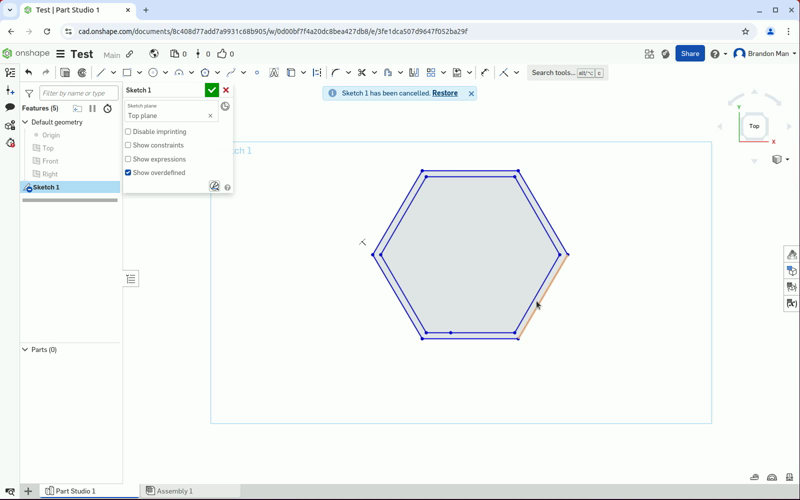
click(536, 300)
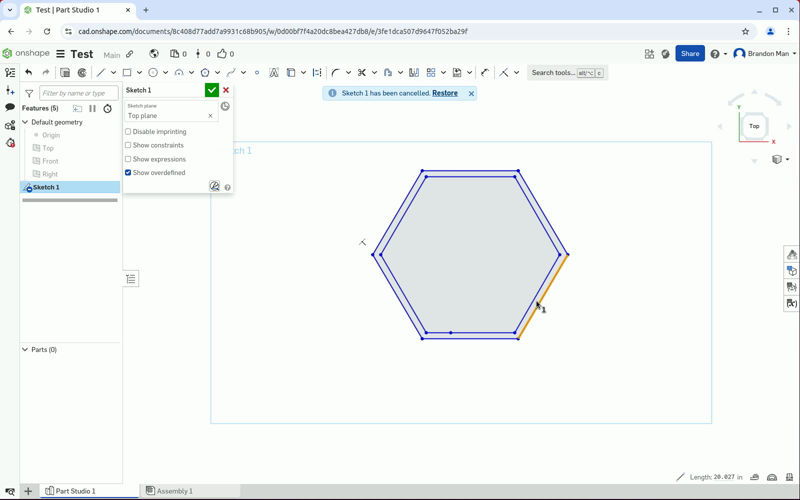
mouse_move(73, 352)
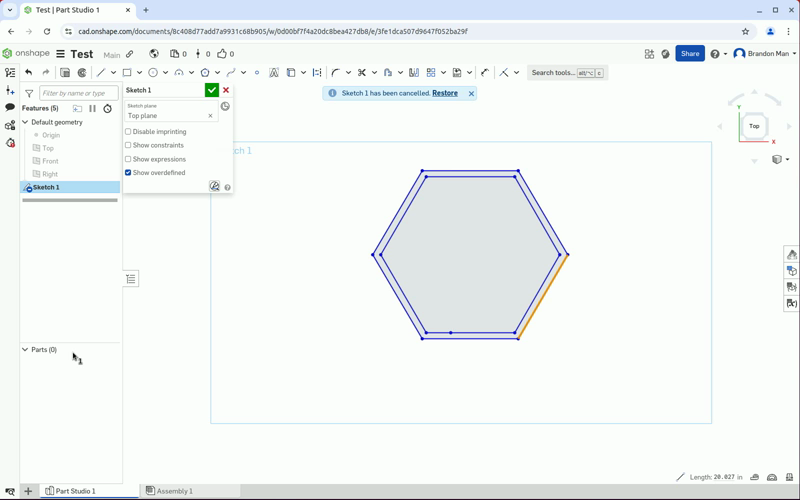
key(shift+y)
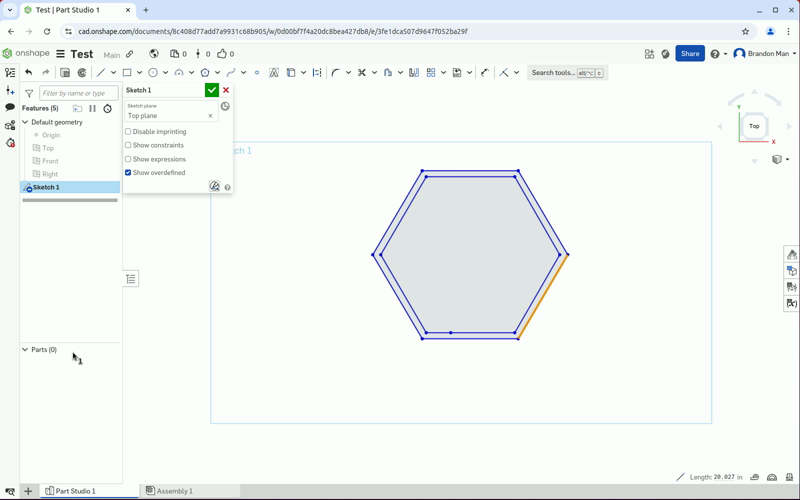
key(shift+e)
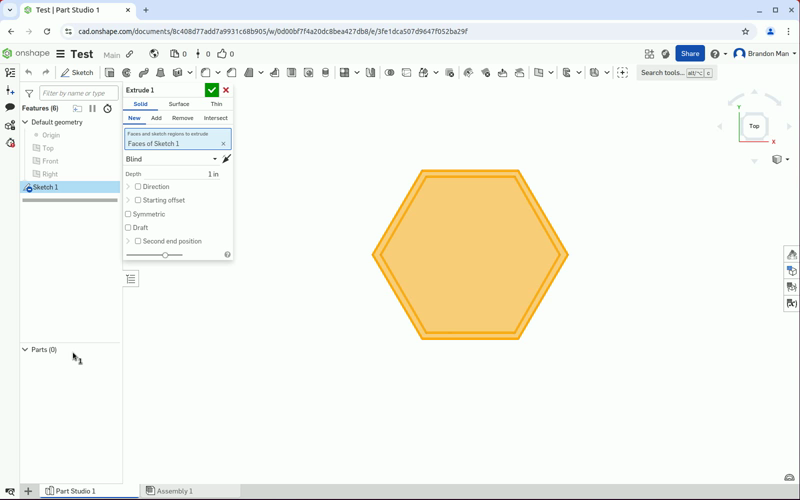
mouse_move(143, 106)
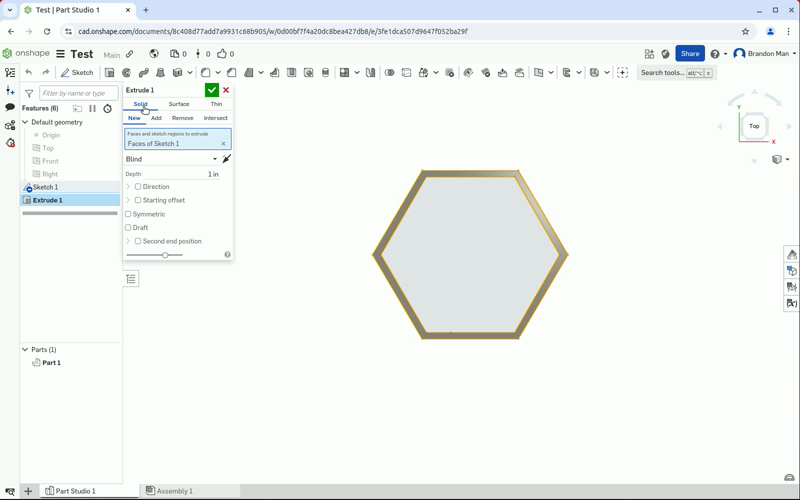
click(143, 106)
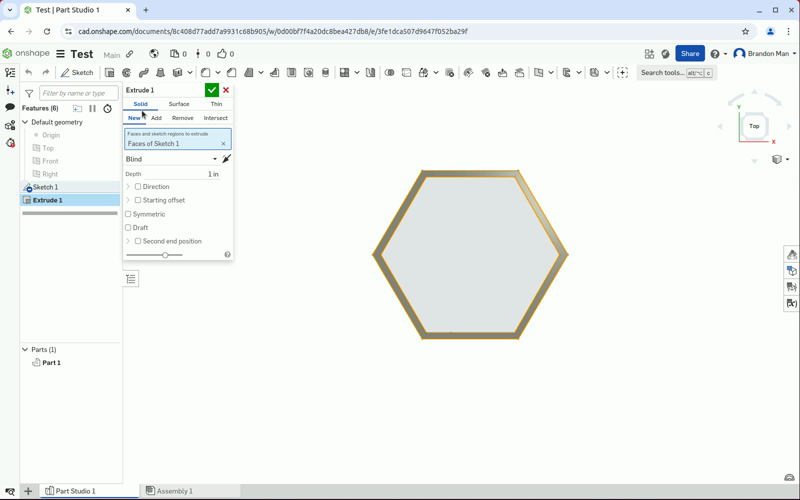
mouse_move(137, 120)
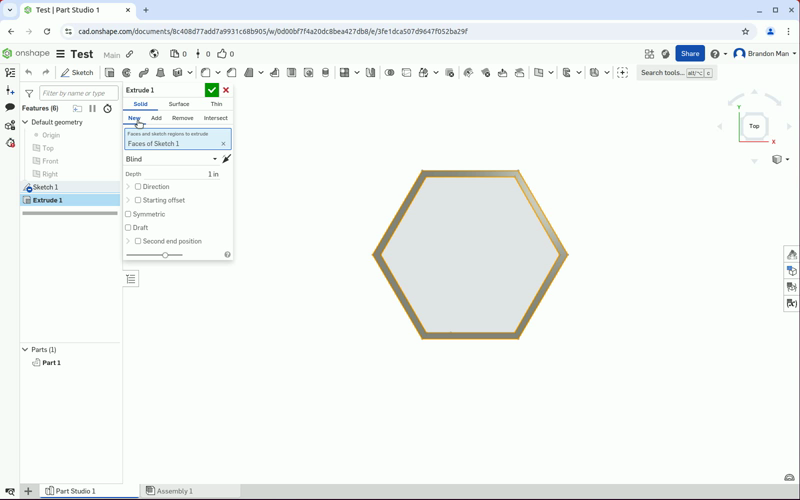
click(137, 120)
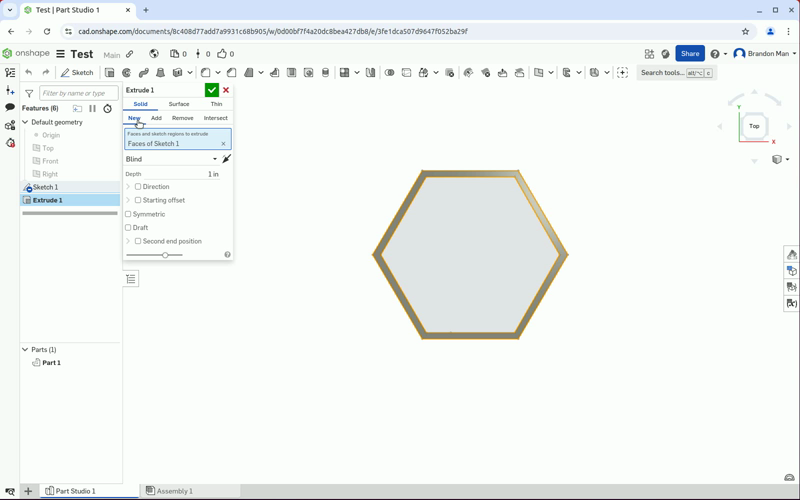
key(tab, 4)
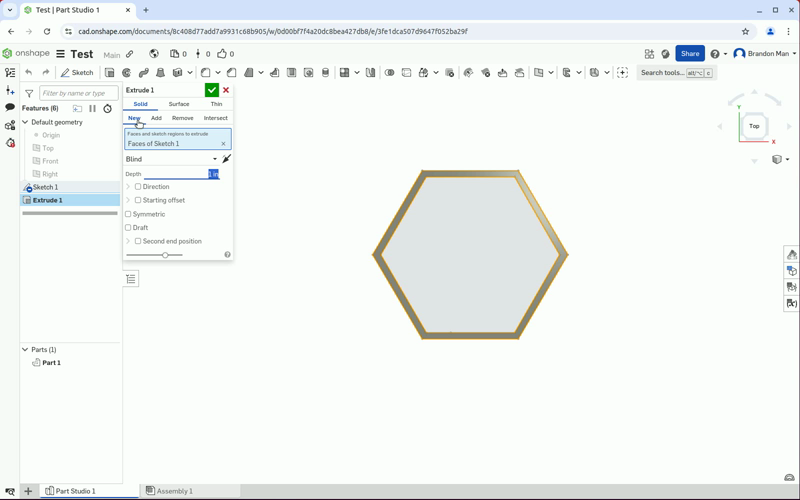
text(19.979)
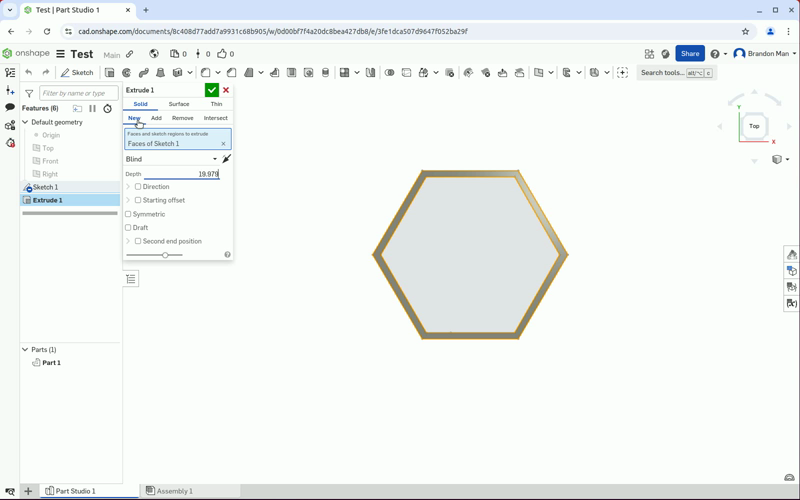
key(enter)
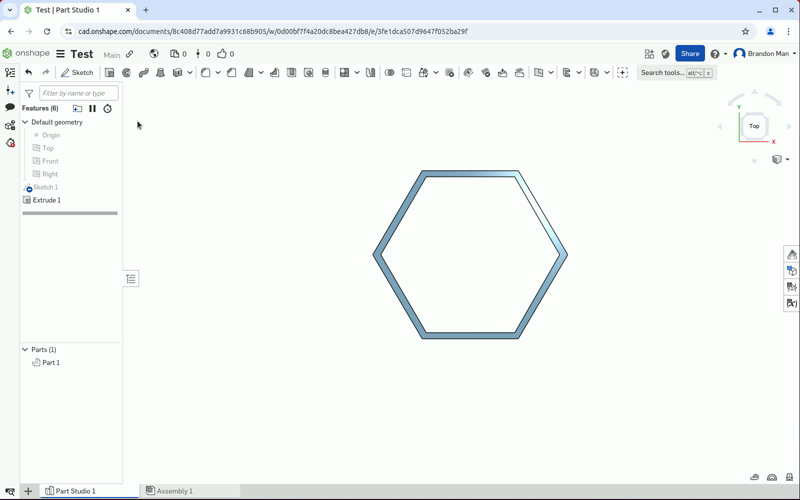
key(shift+h)
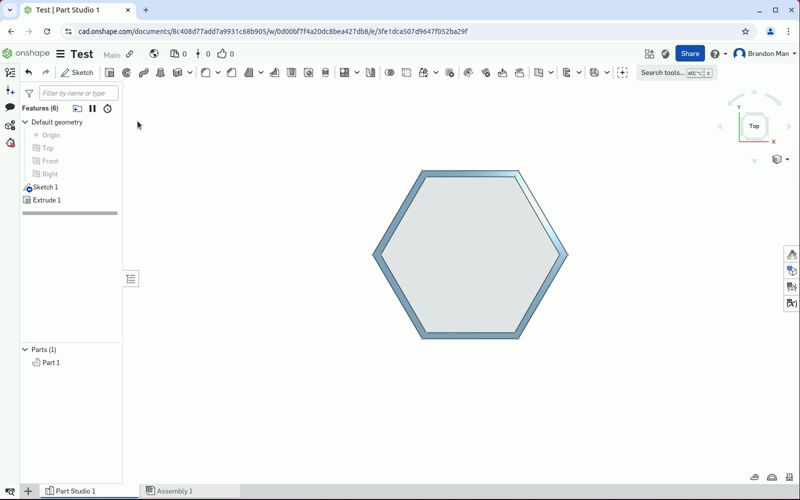
key(shift+h)
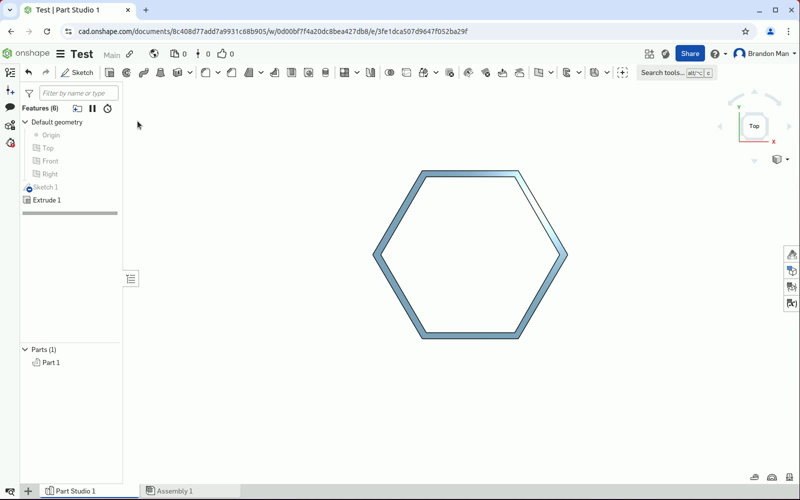
mouse_move(73, 189)
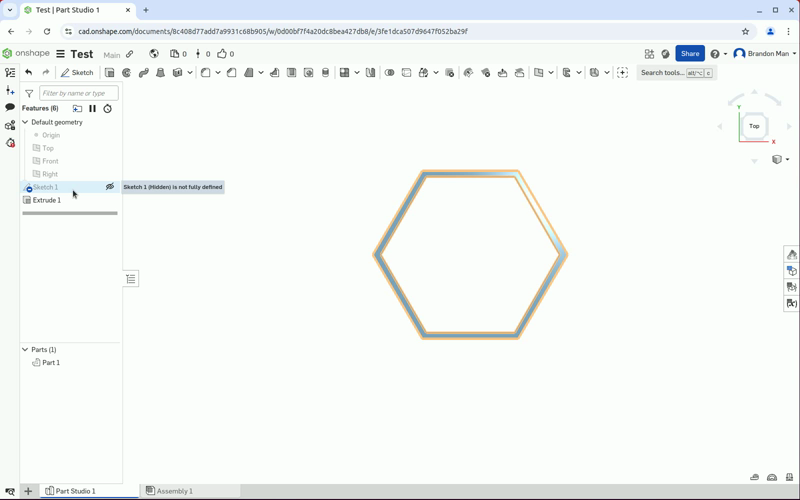
click(73, 189)
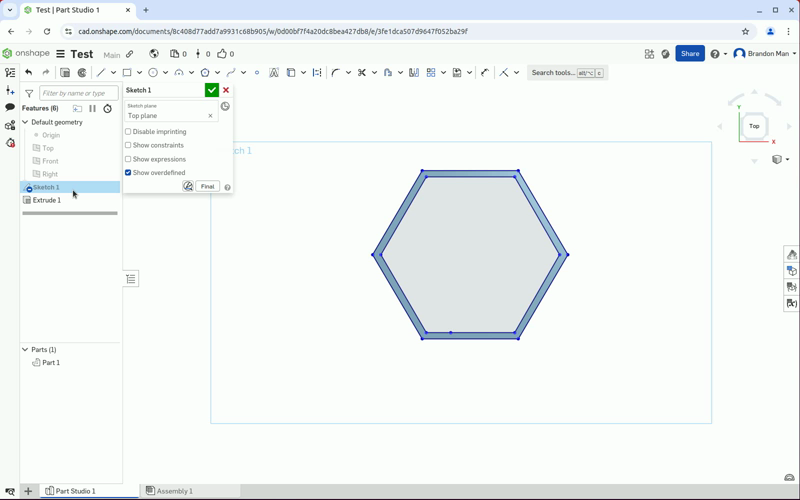
mouse_move(229, 92)
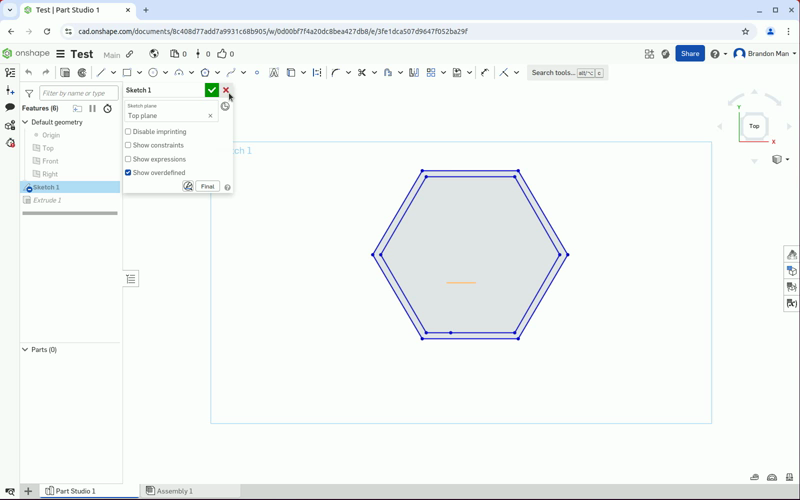
click(229, 92)
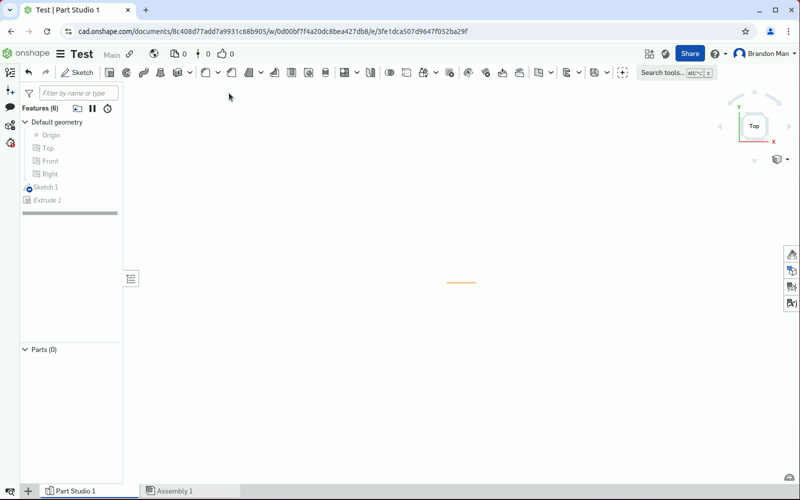
mouse_move(73, 352)
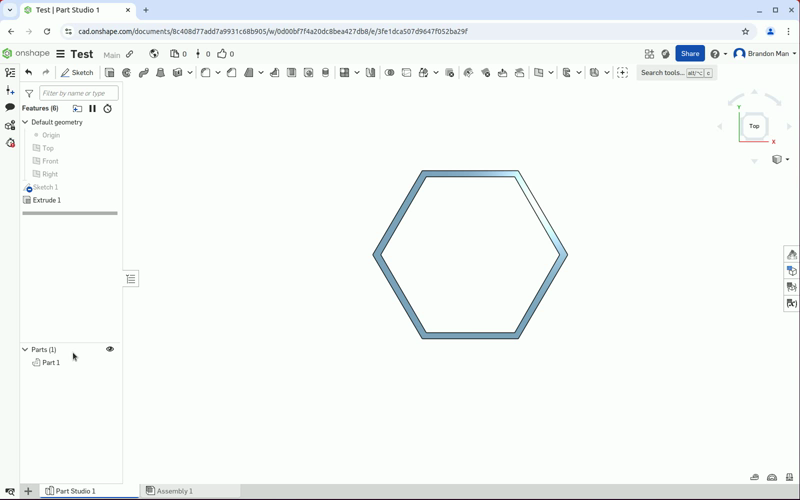
key(y)
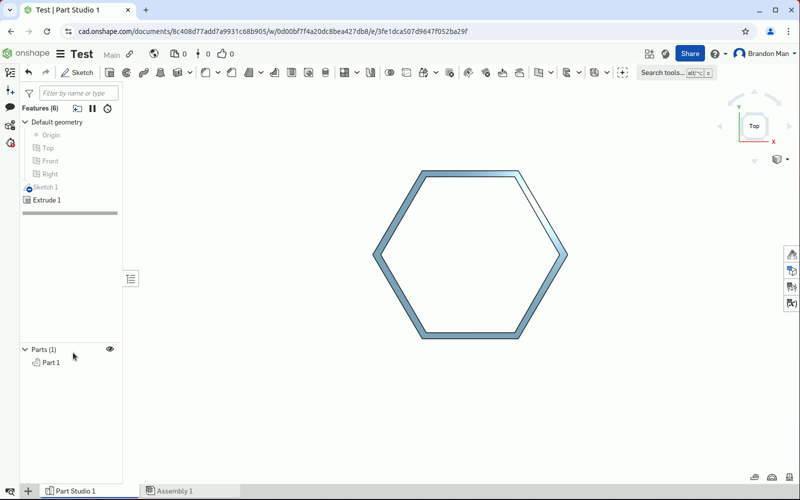
key(shift+p)
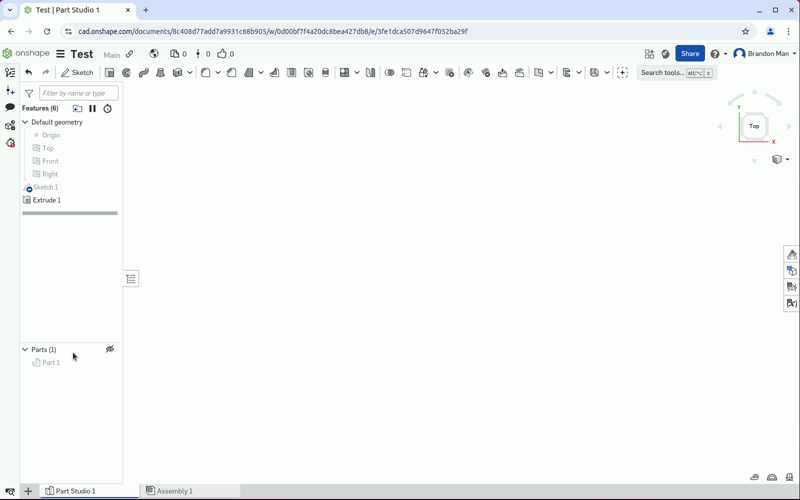
key(space)
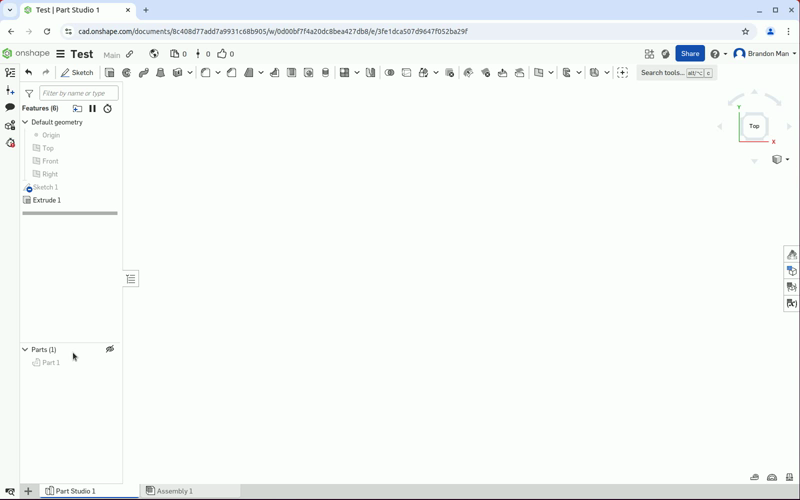
key_down(shift)
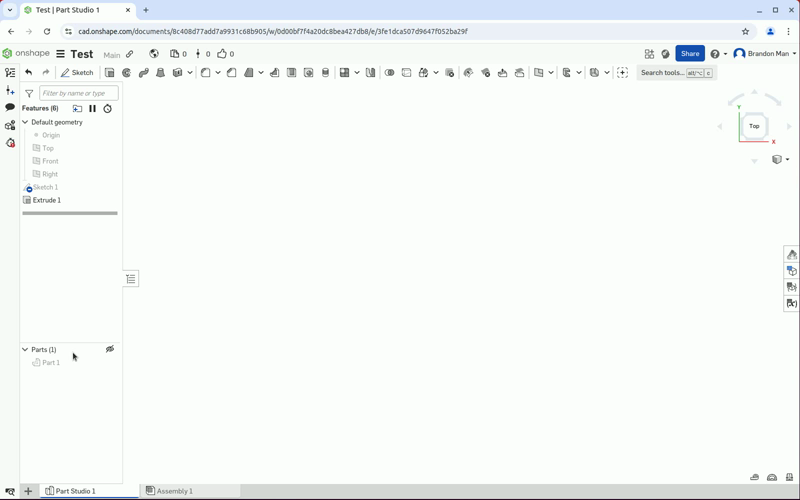
key(up)
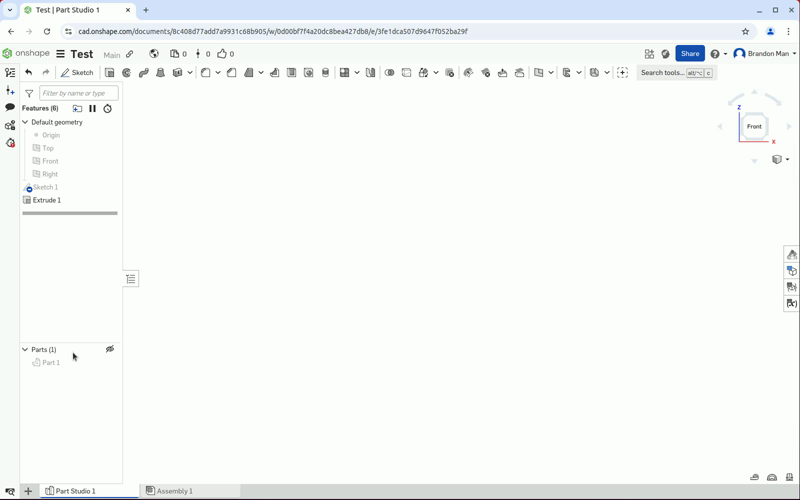
key_up(shift)
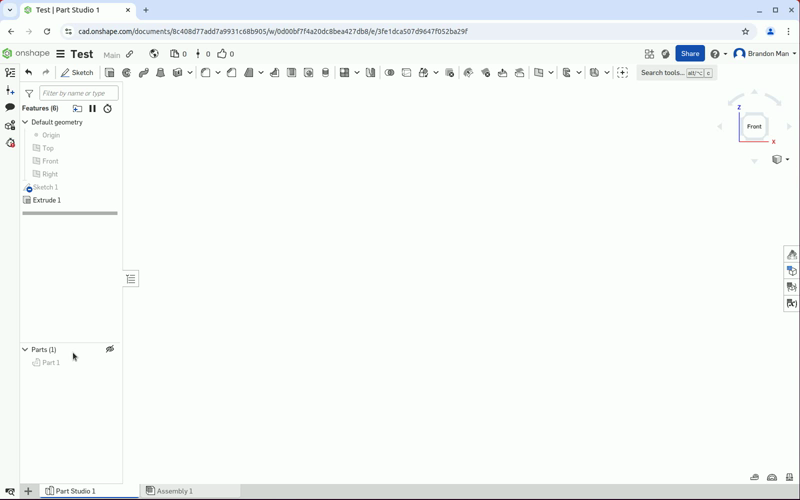
mouse_move(73, 352)
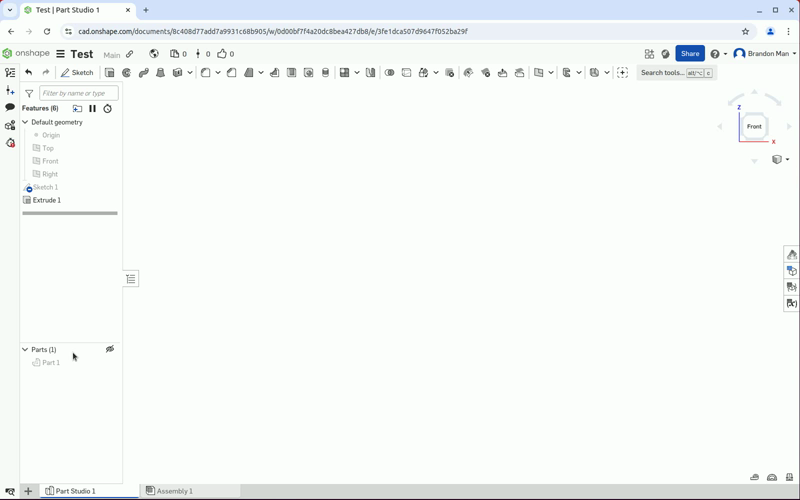
key(shift+y)
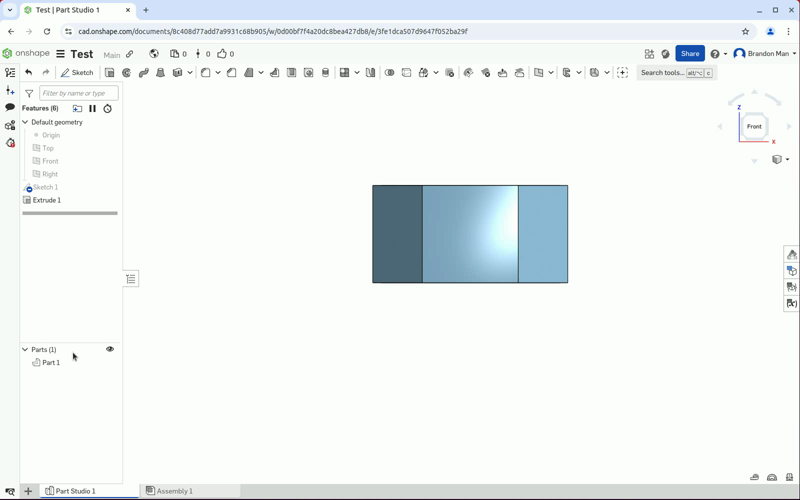
mouse_move(541, 75)
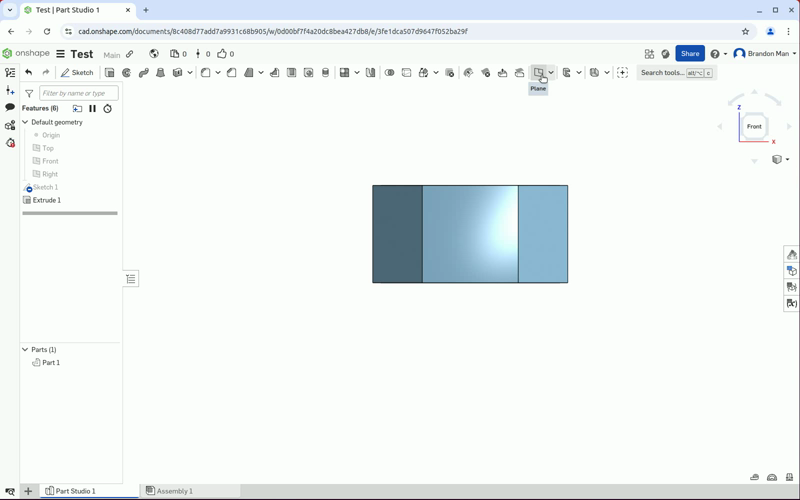
click(541, 75)
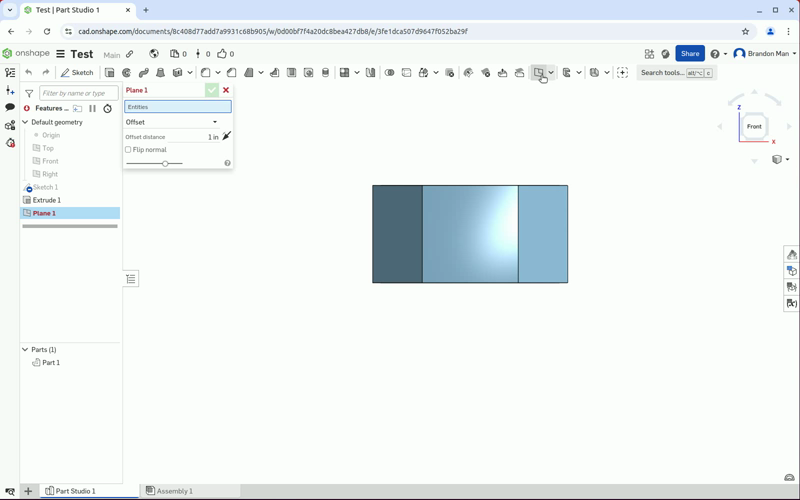
mouse_move(73, 163)
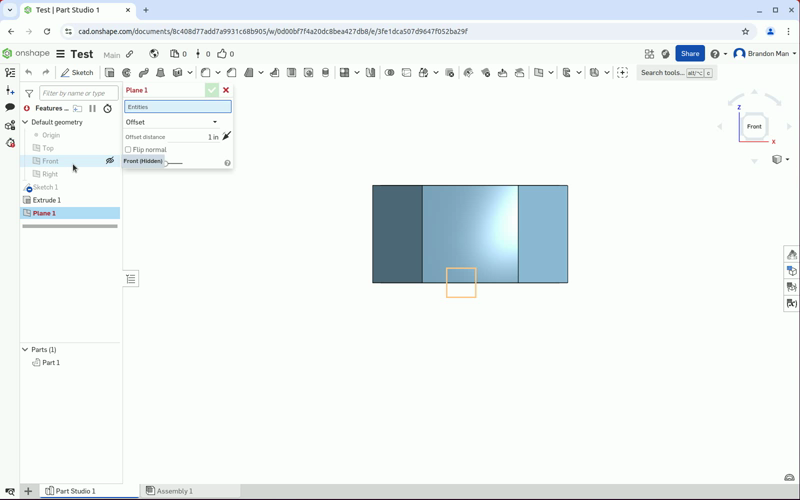
click(73, 163)
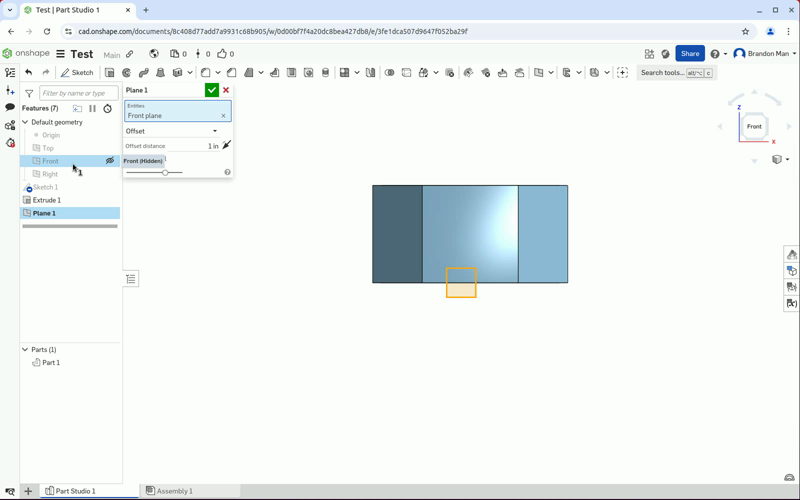
key(tab, 2)
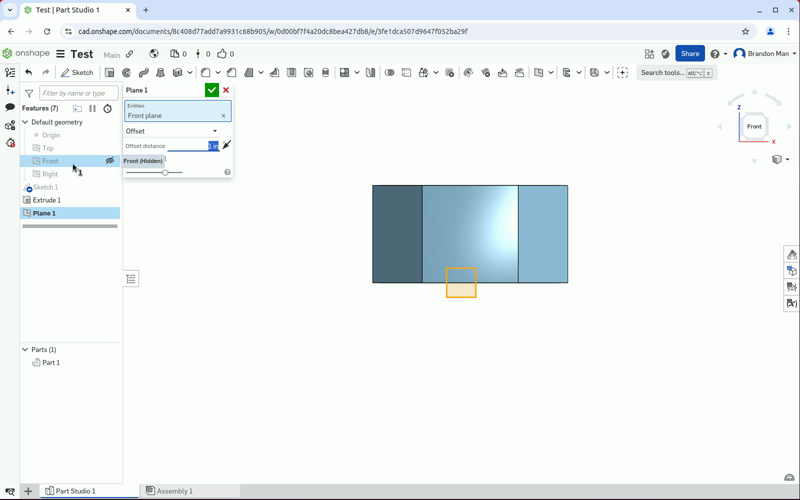
text(11.554)
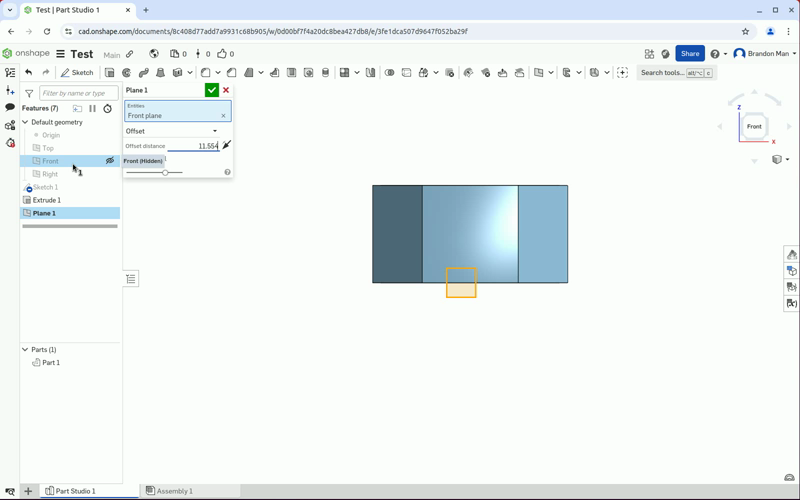
key(enter, 2)
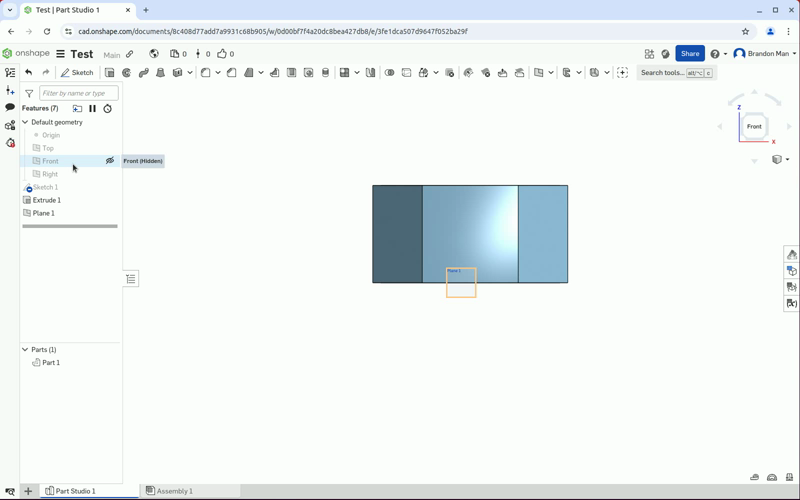
key(shift+s)
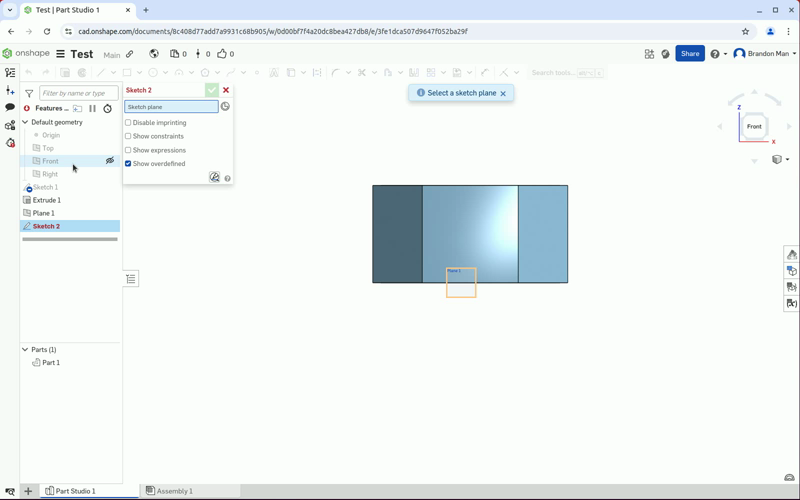
mouse_move(73, 215)
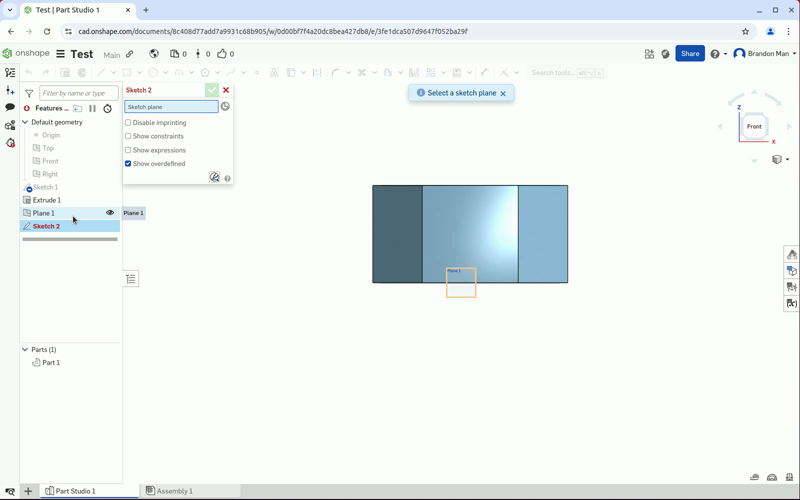
click(73, 215)
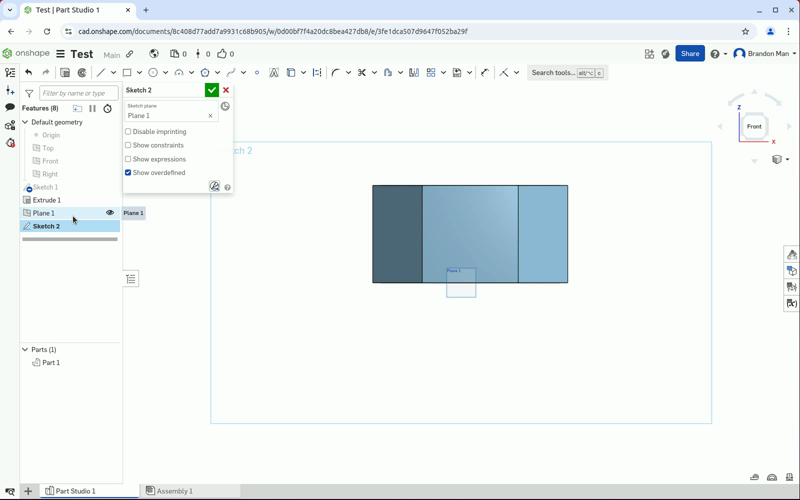
mouse_move(73, 352)
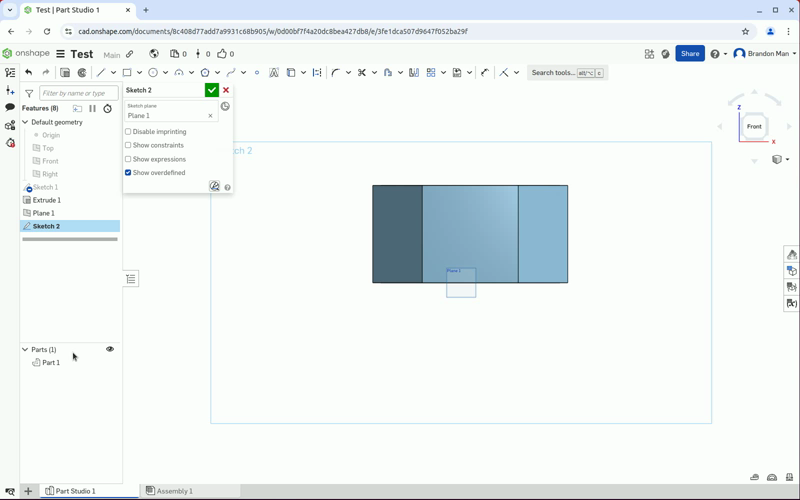
key(y)
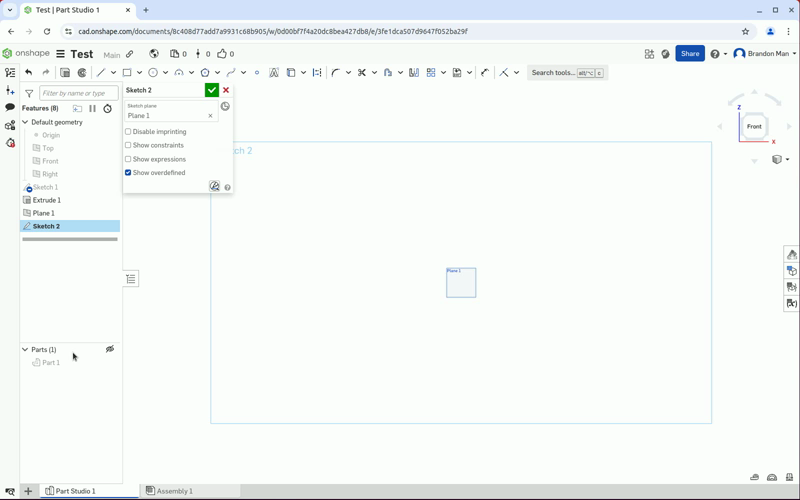
key(l)
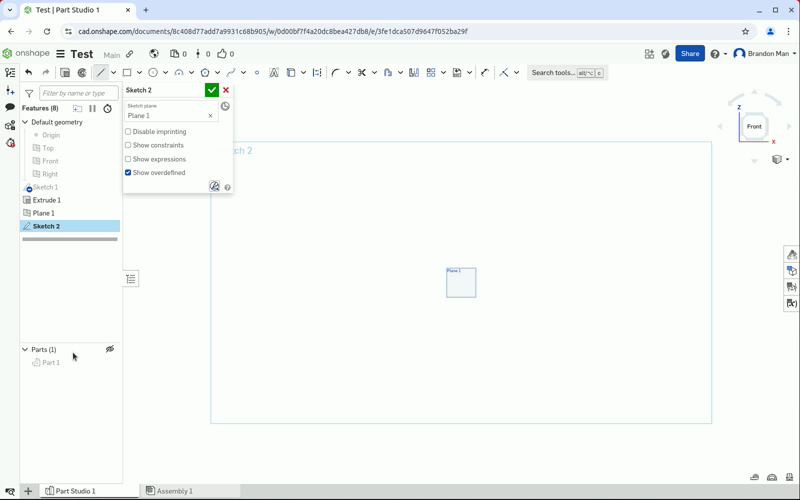
key_down(shift)
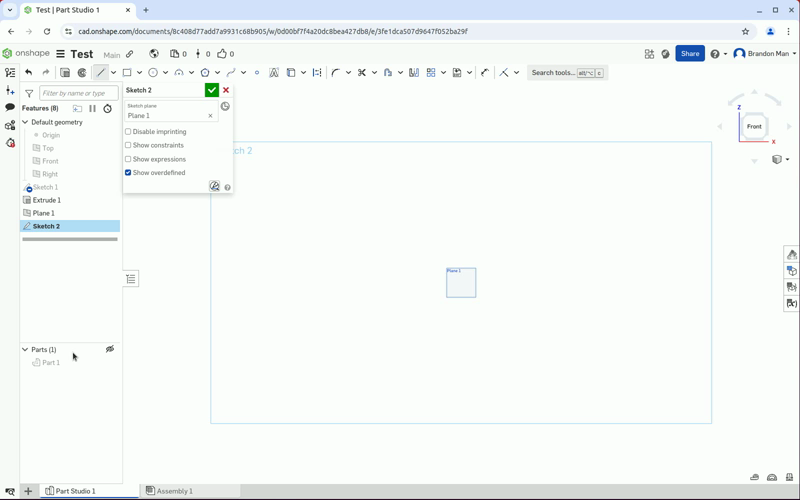
mouse_move(451, 250)
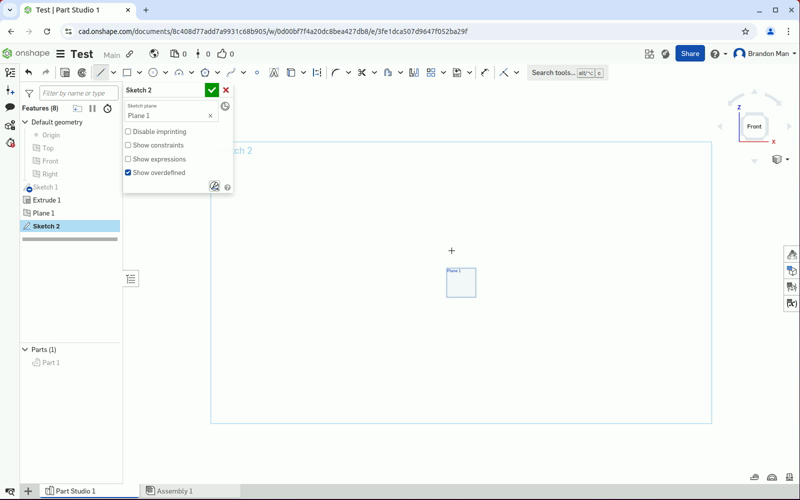
click(451, 250)
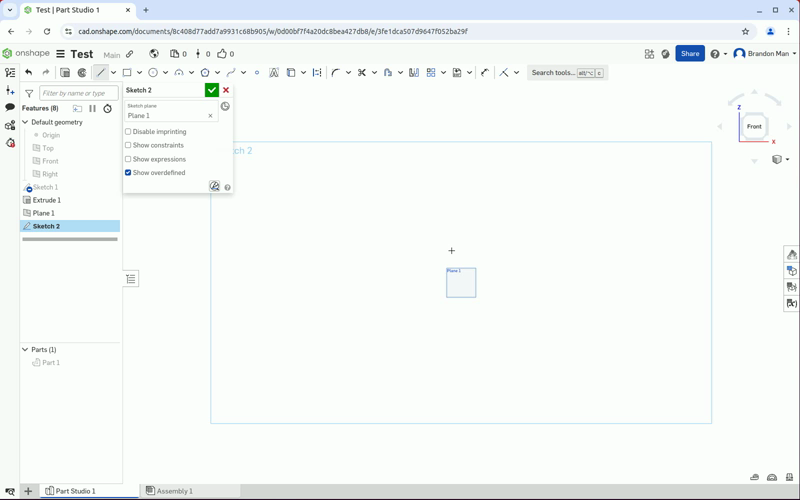
key_up(shift)
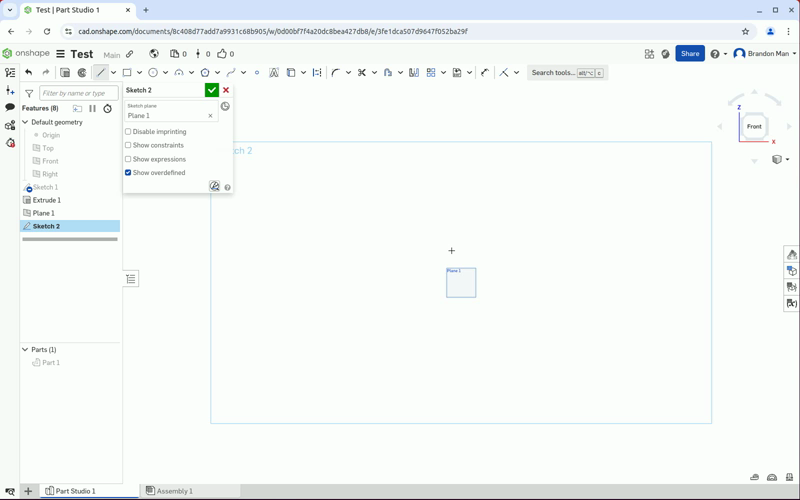
key_down(shift)
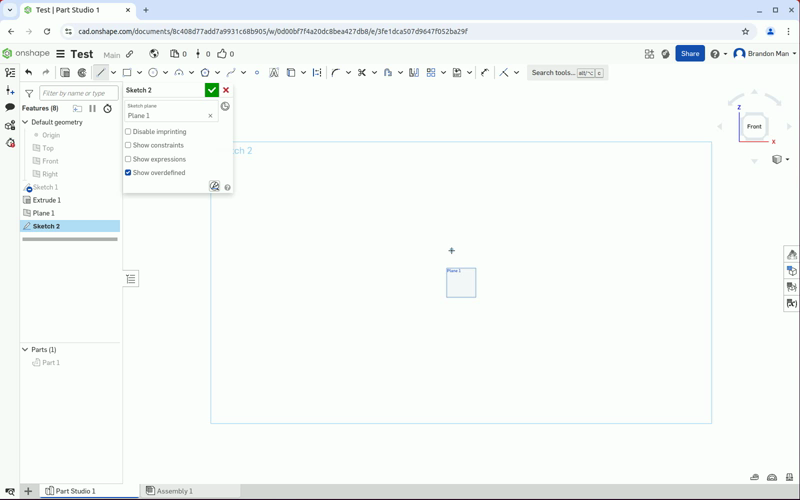
mouse_move(481, 250)
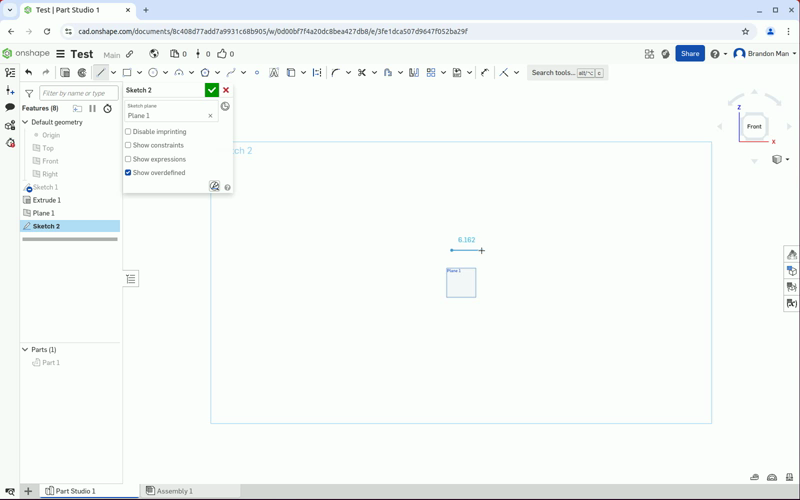
mouse_move(490, 250)
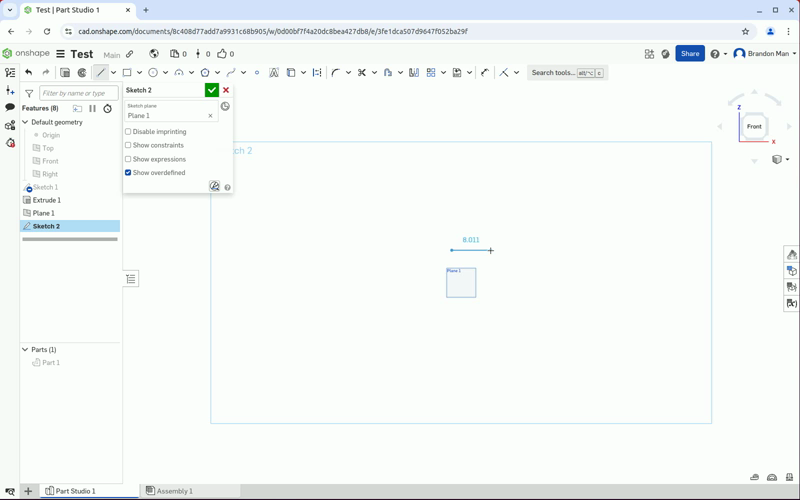
click(490, 250)
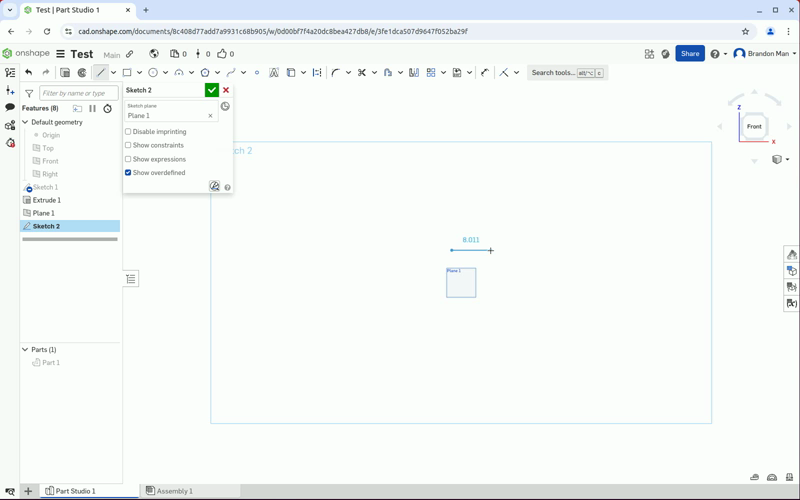
key_up(shift)
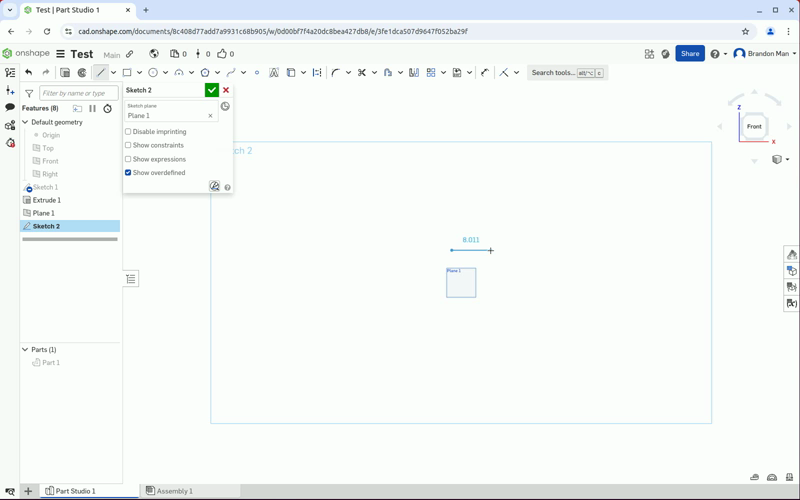
key_down(shift)
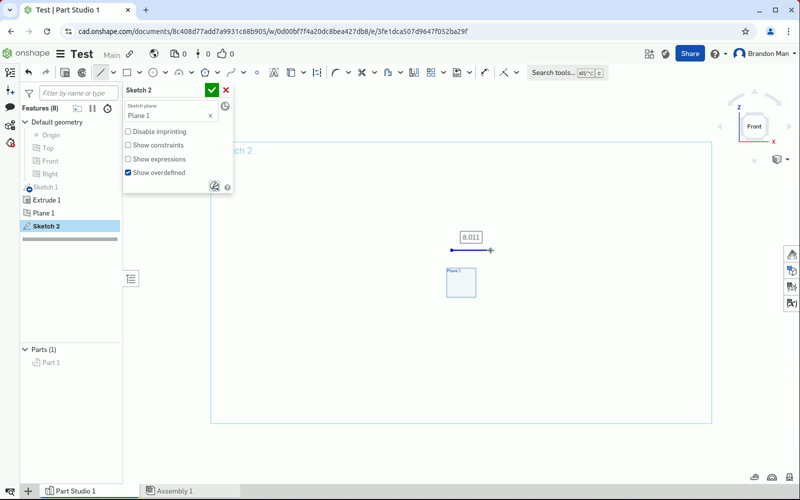
mouse_move(520, 250)
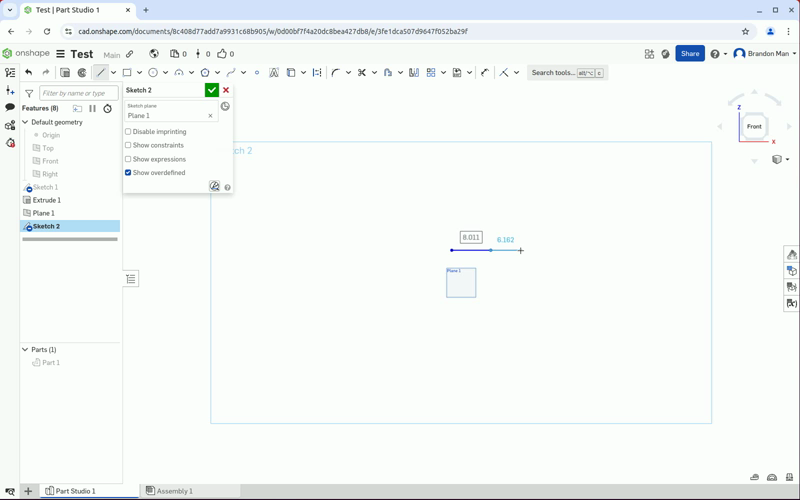
mouse_move(490, 210)
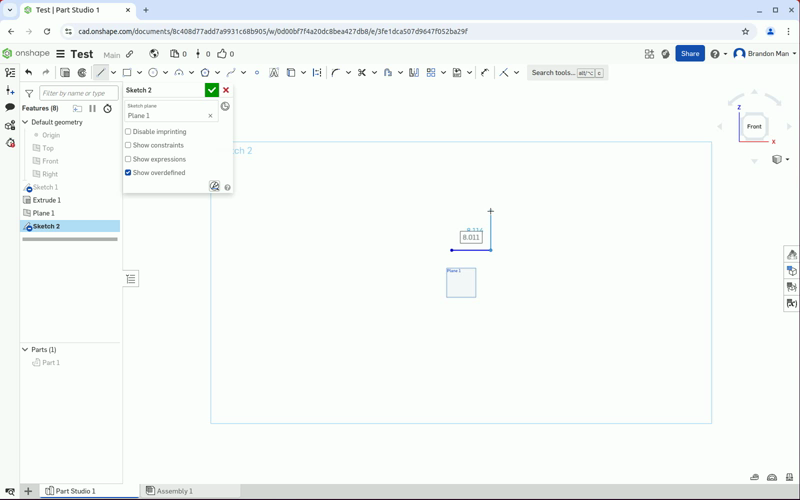
click(490, 210)
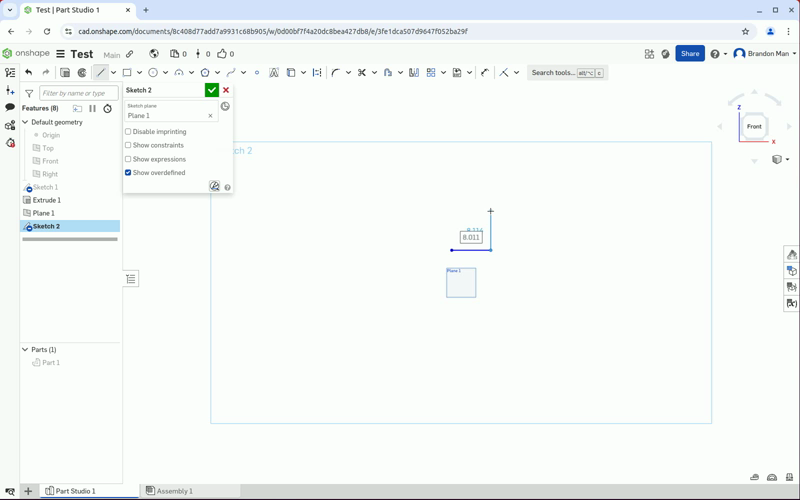
key_up(shift)
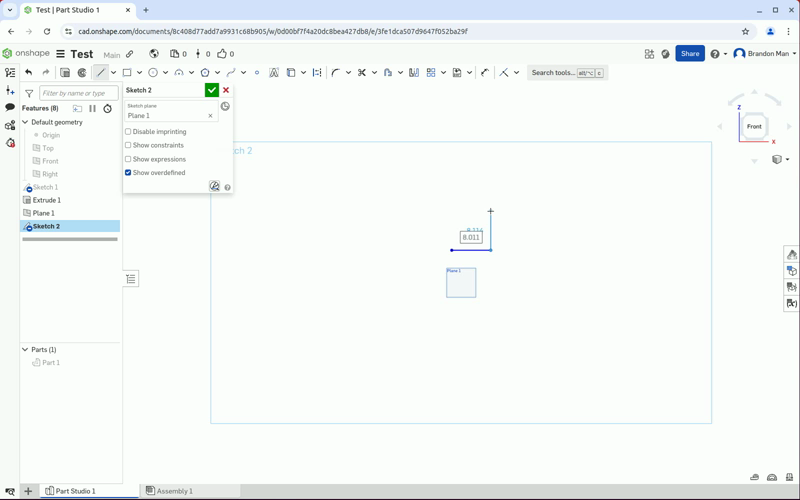
key_down(shift)
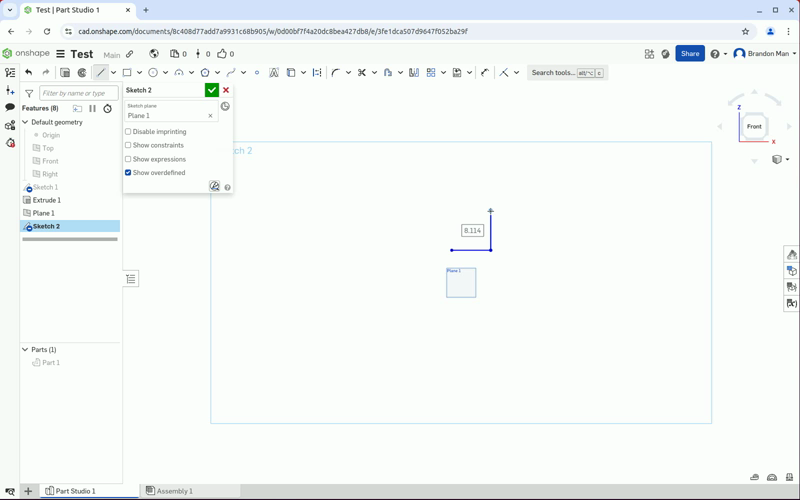
mouse_move(520, 210)
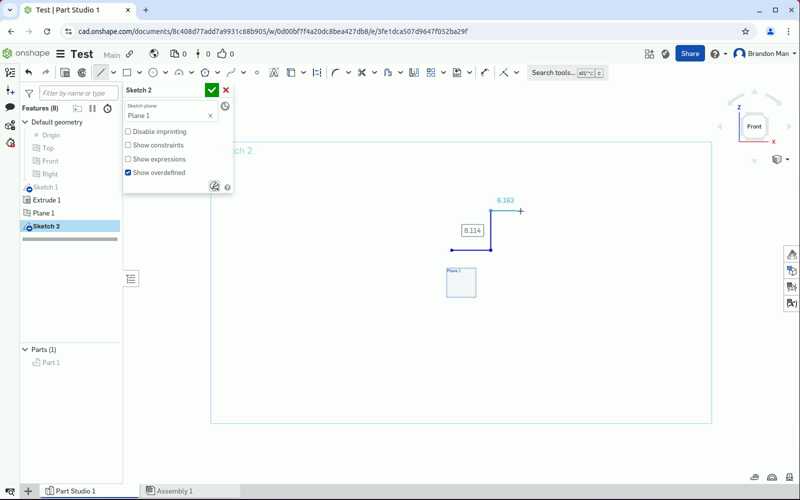
mouse_move(451, 210)
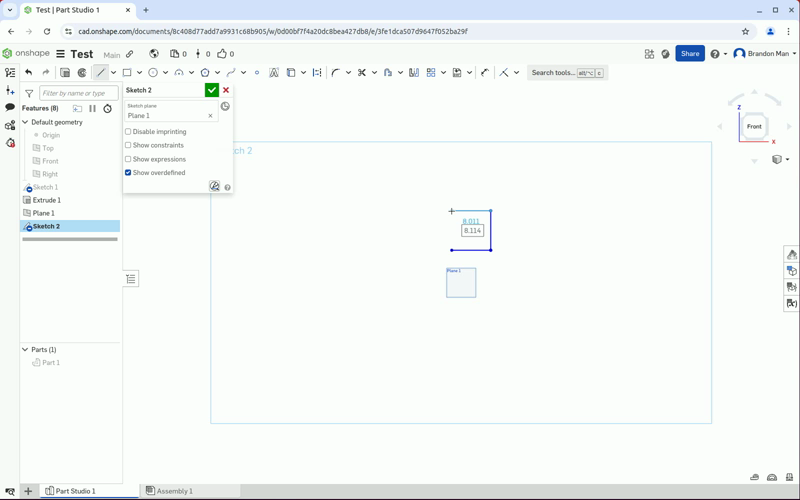
click(451, 210)
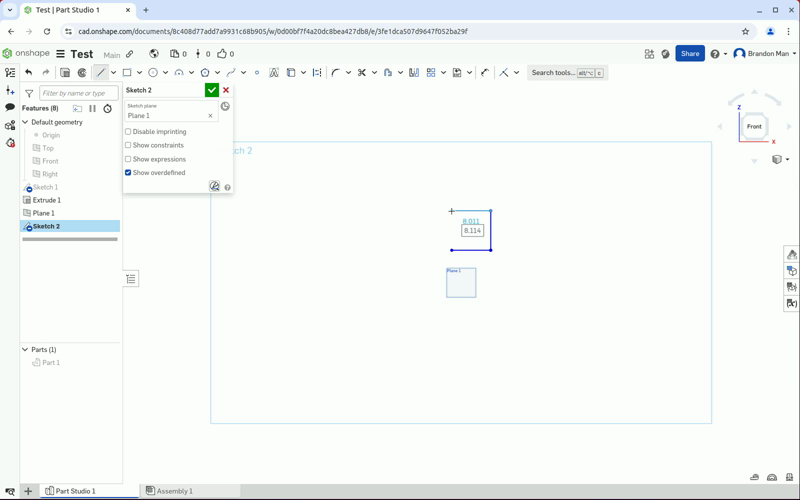
key_up(shift)
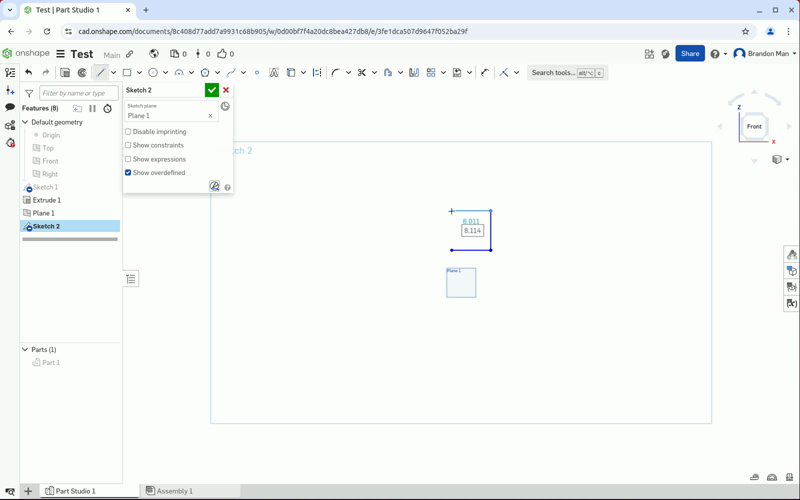
mouse_move(481, 210)
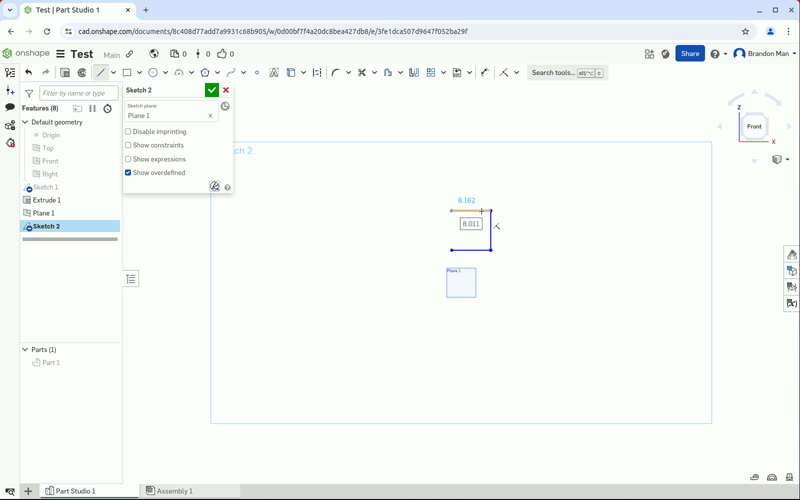
key_down(shift)
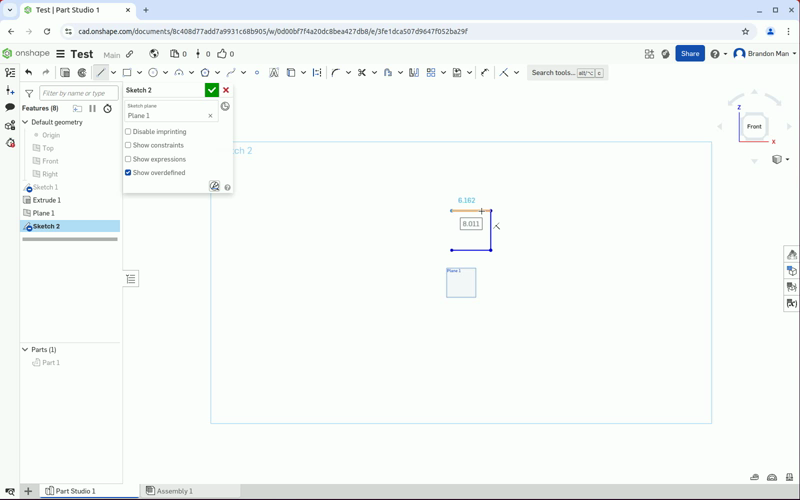
mouse_move(451, 250)
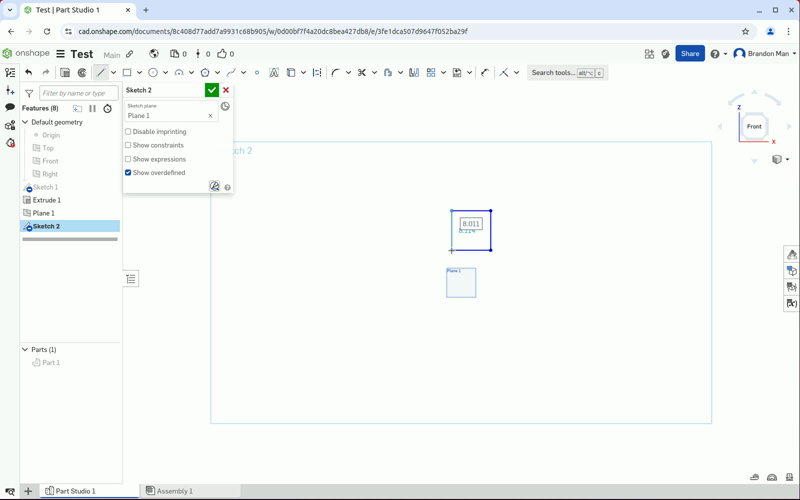
key_up(shift)
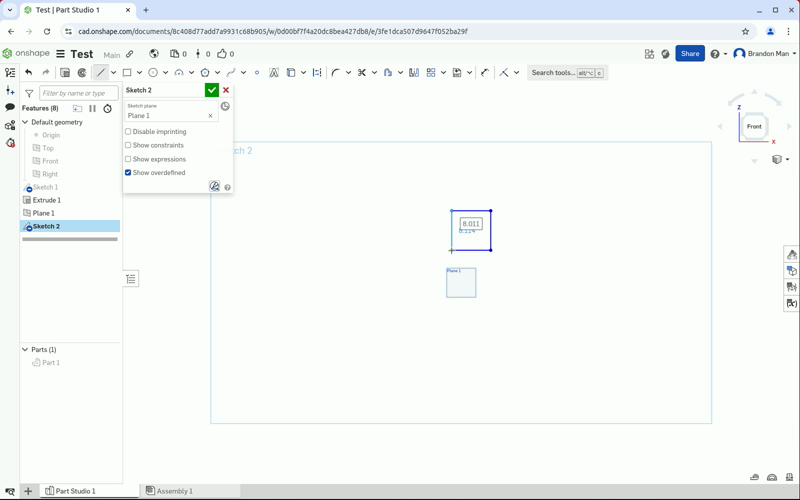
click(451, 250)
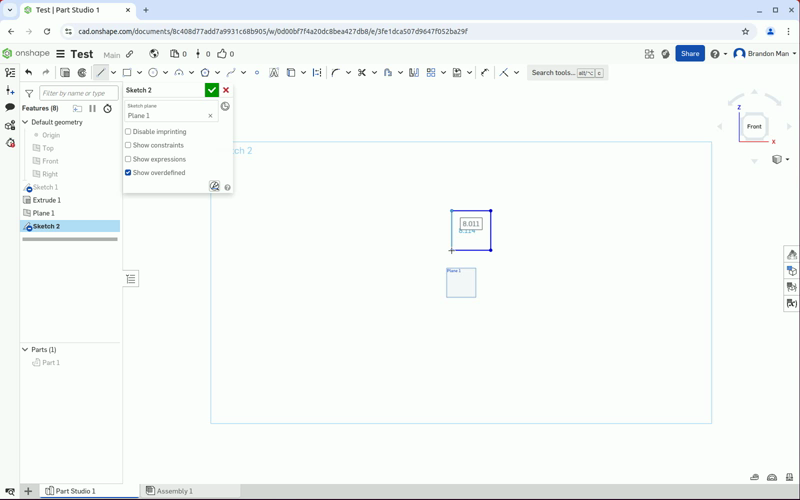
key(esc)
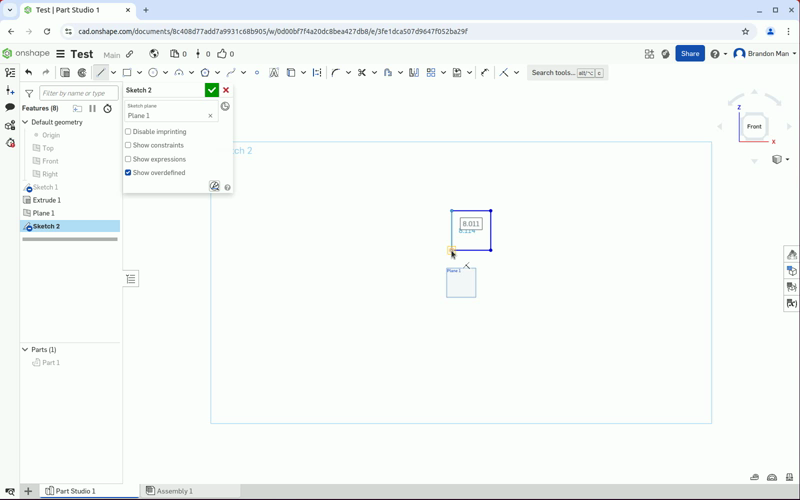
mouse_move(454, 241)
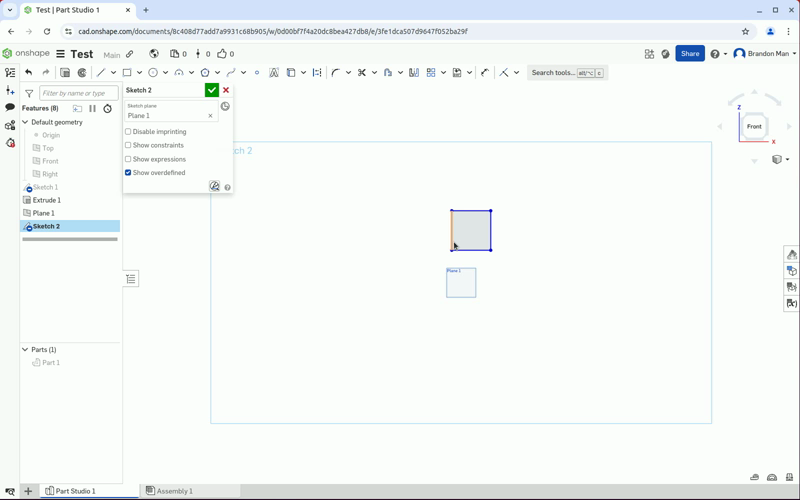
scroll(6)
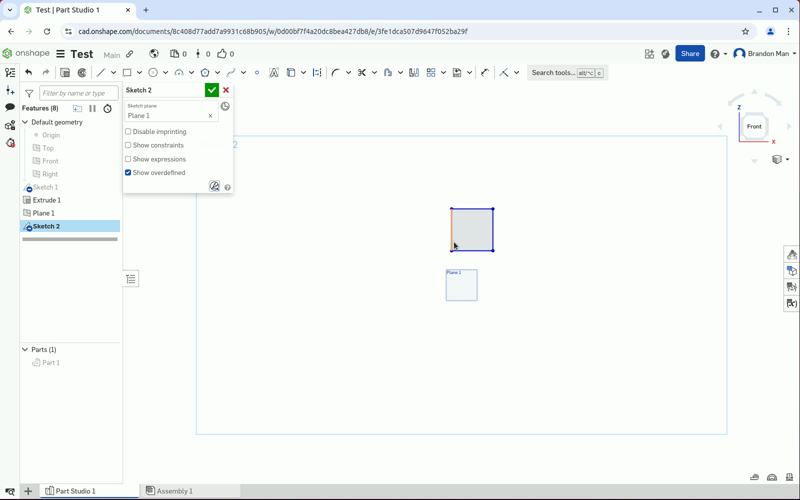
scroll(6)
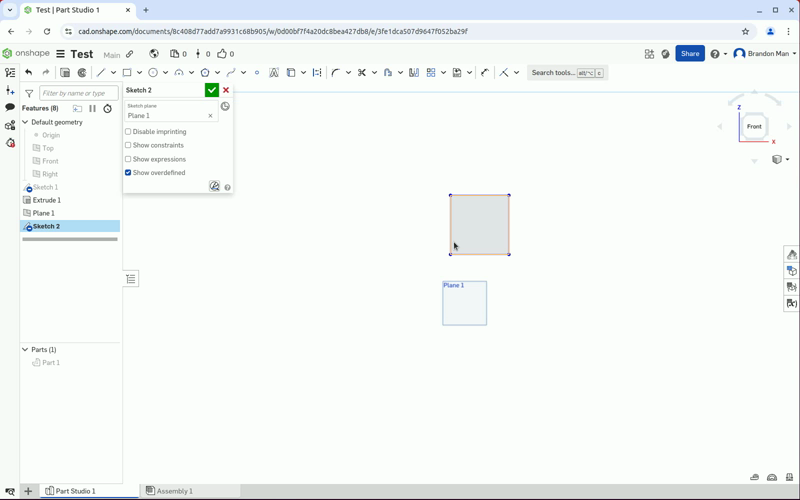
scroll(6)
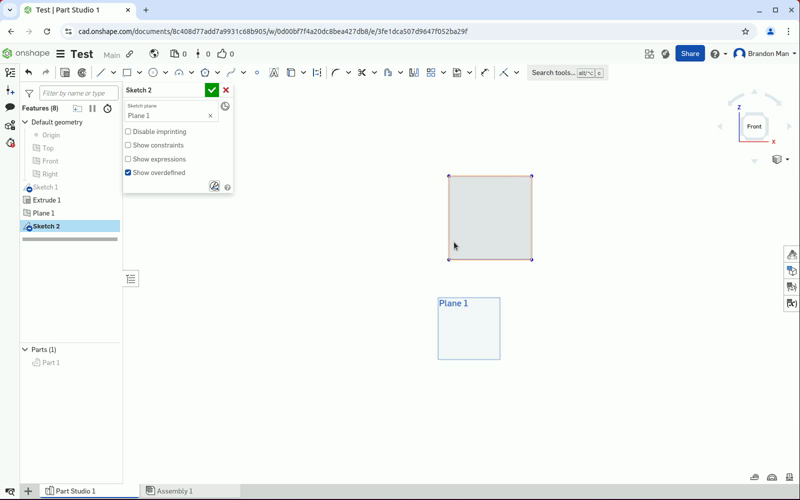
scroll(6)
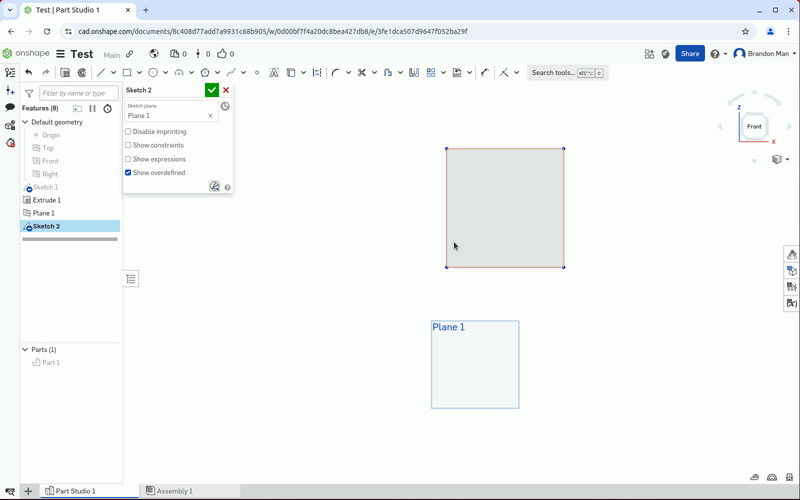
scroll(6)
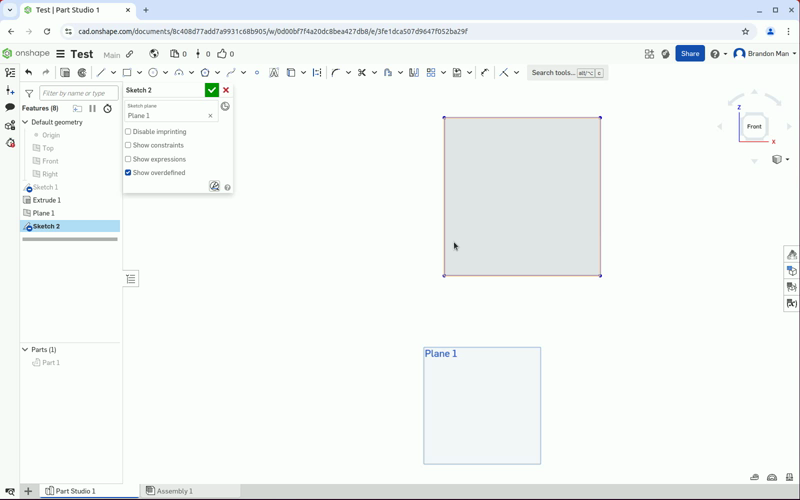
scroll(6)
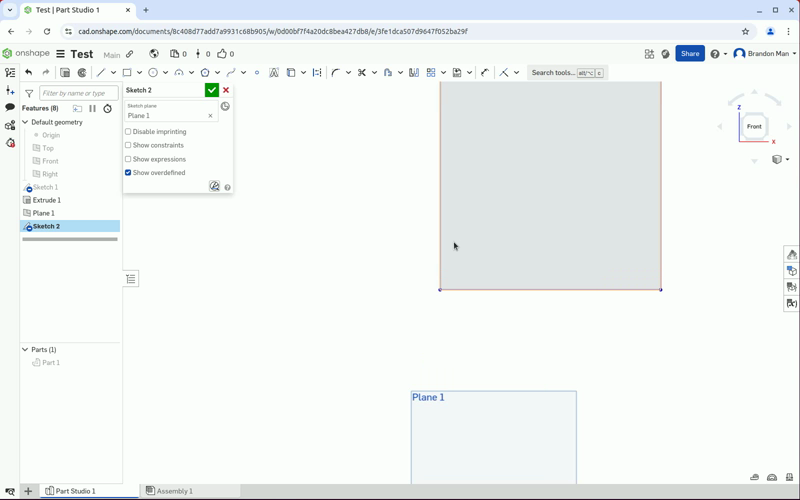
scroll(6)
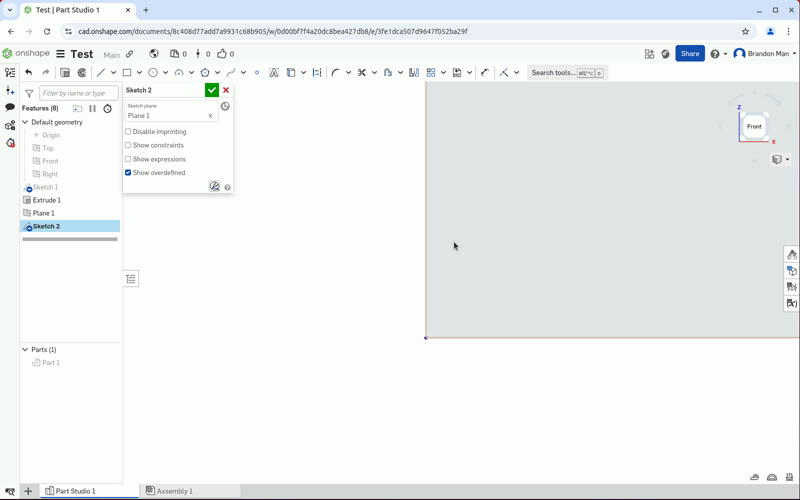
click(454, 241)
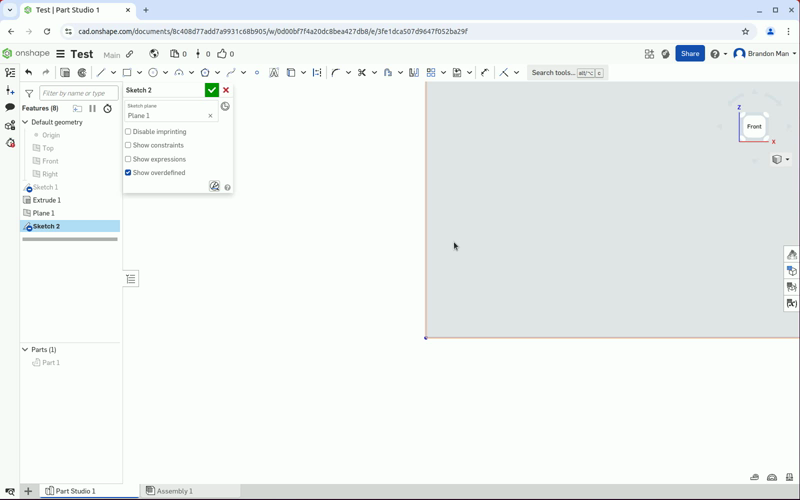
scroll(-6)
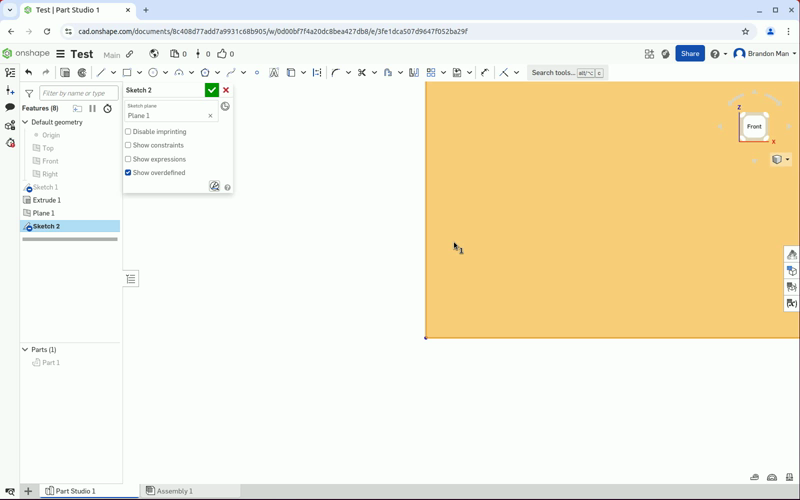
scroll(-6)
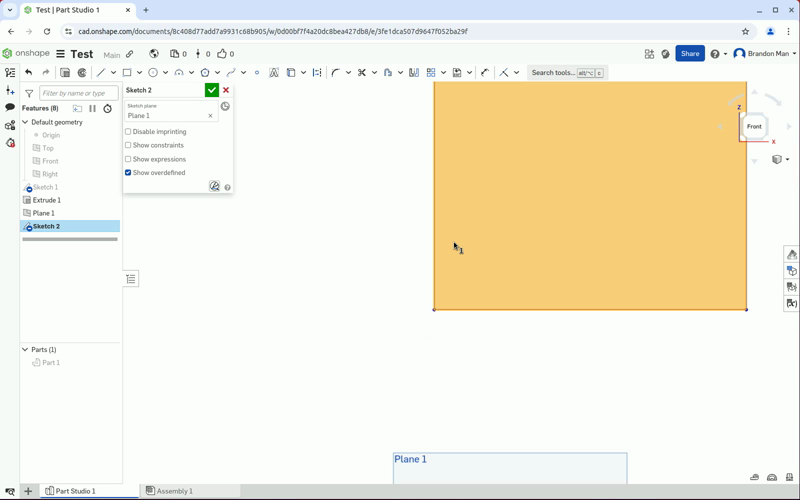
scroll(-6)
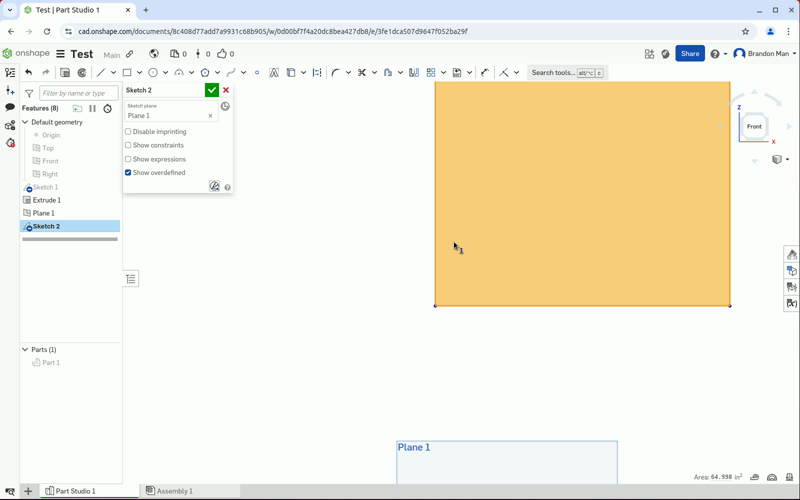
scroll(-6)
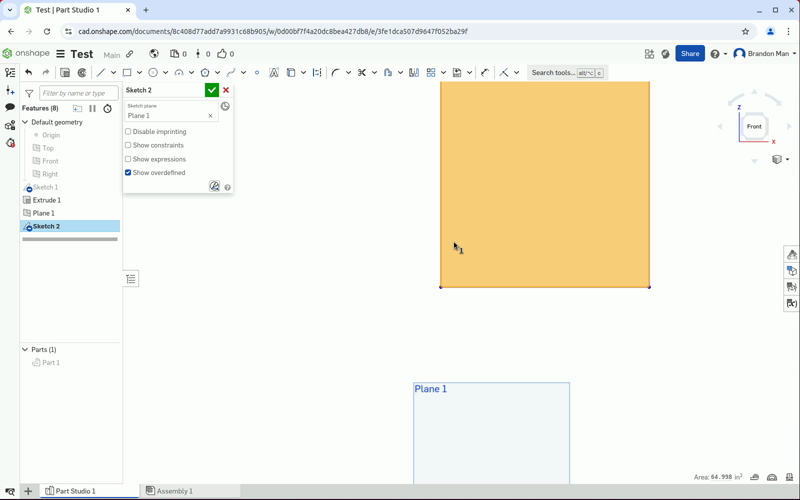
scroll(-6)
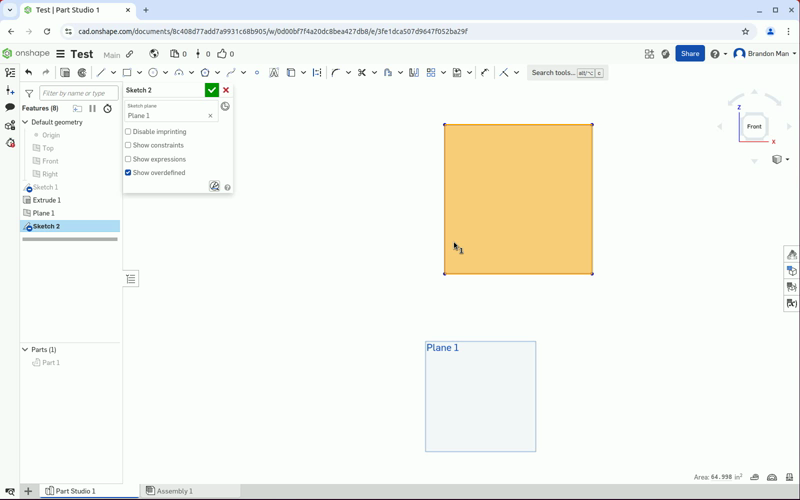
scroll(-6)
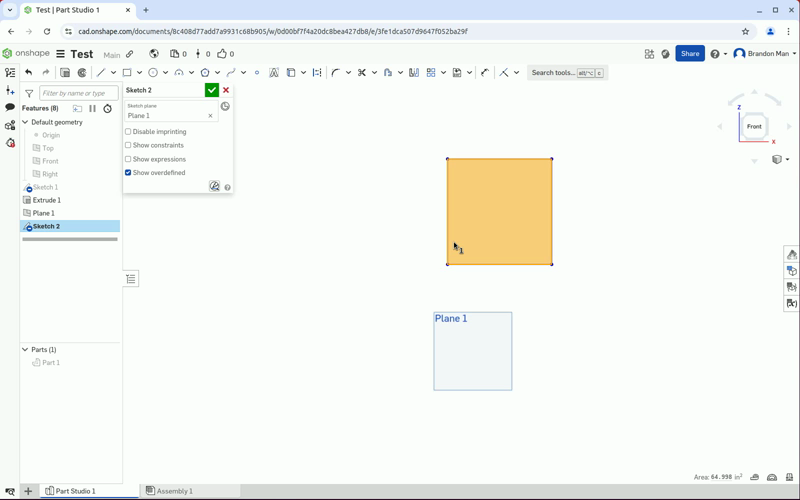
scroll(-6)
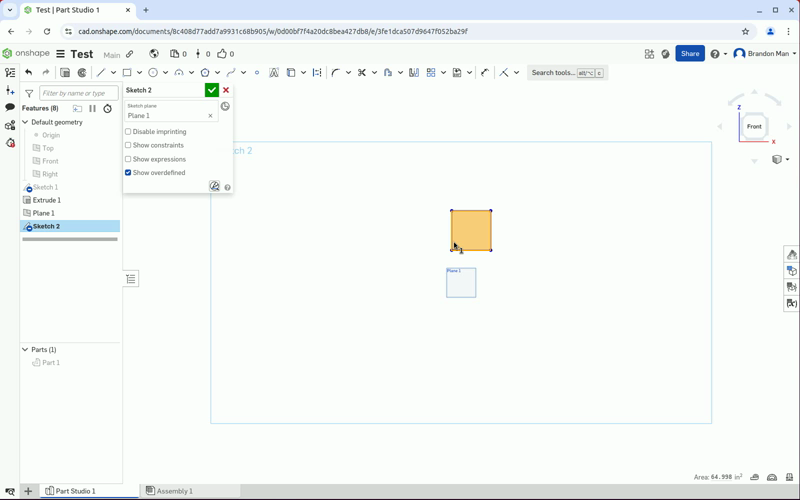
mouse_move(73, 352)
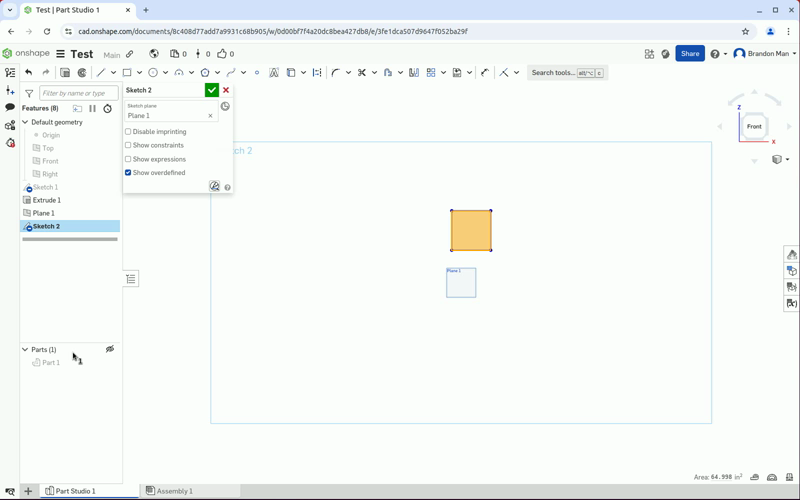
key(shift+y)
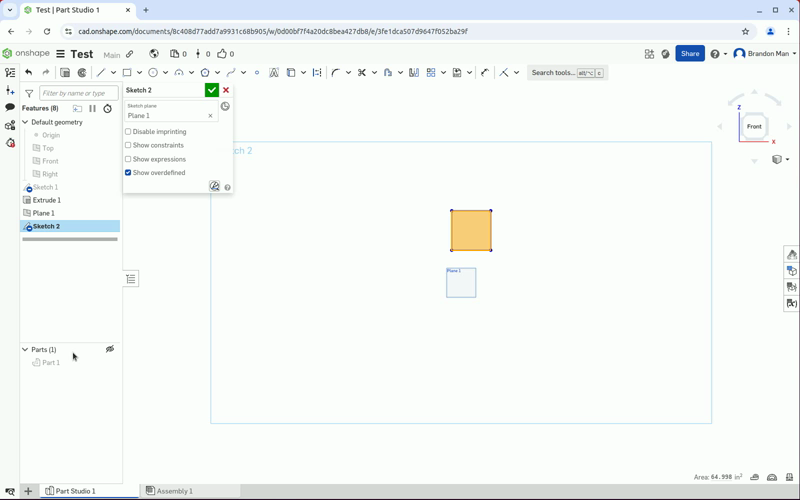
key(shift+e)
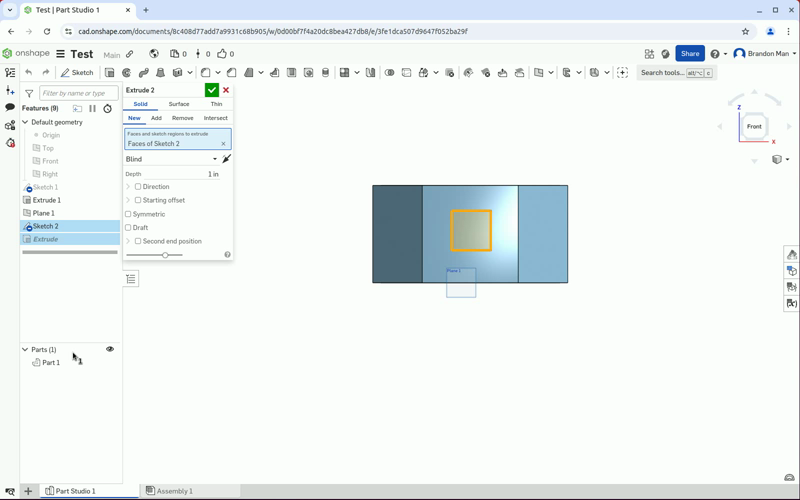
mouse_move(143, 106)
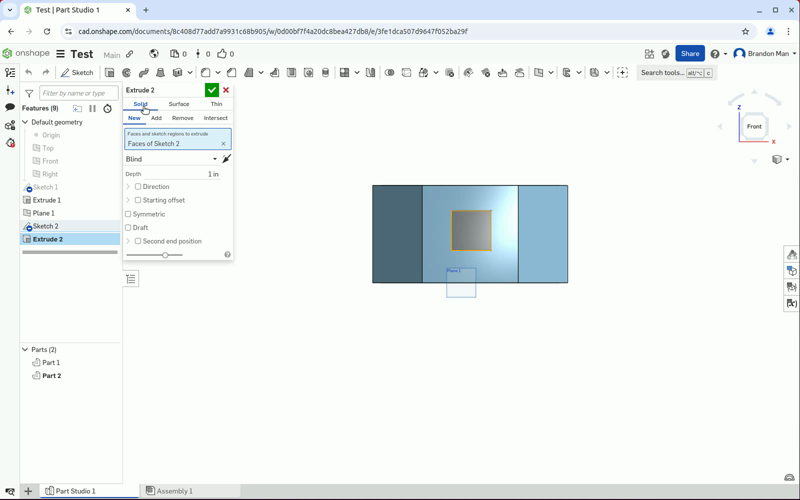
click(143, 106)
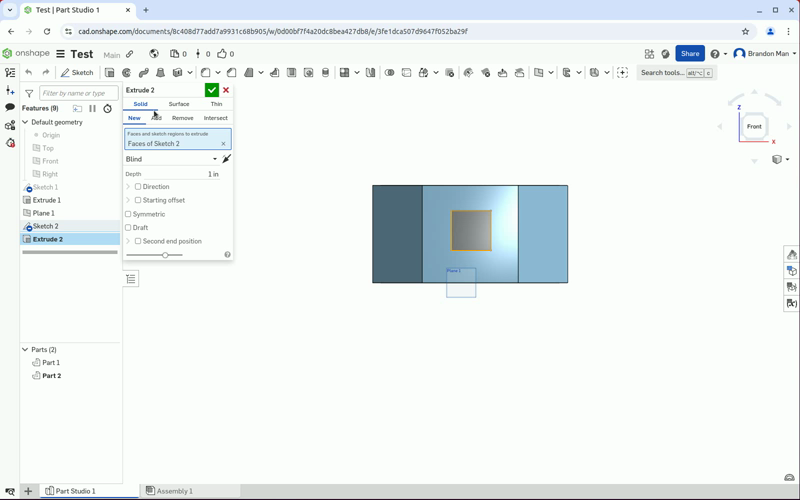
mouse_move(186, 120)
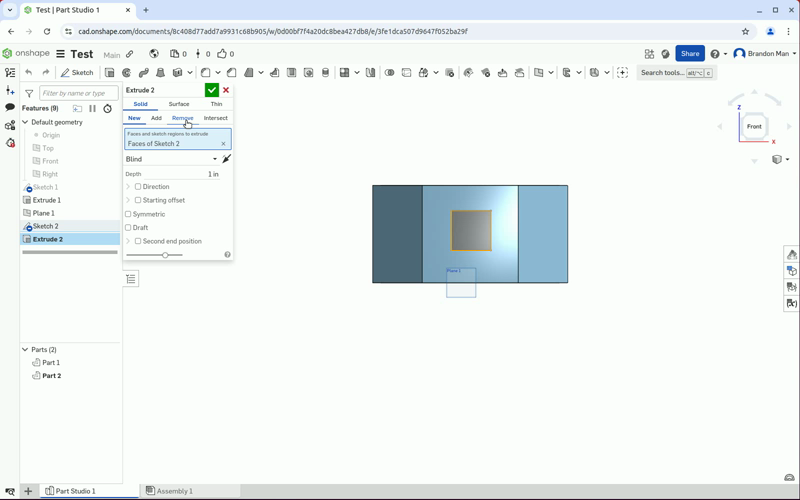
click(186, 120)
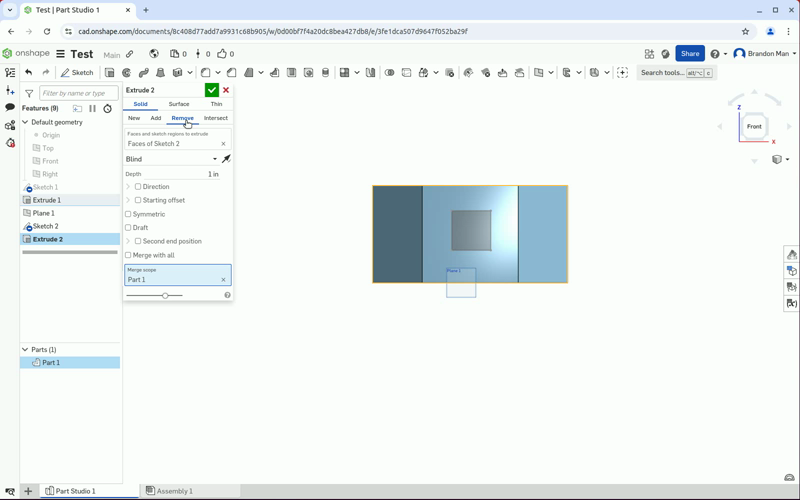
key(tab, 4)
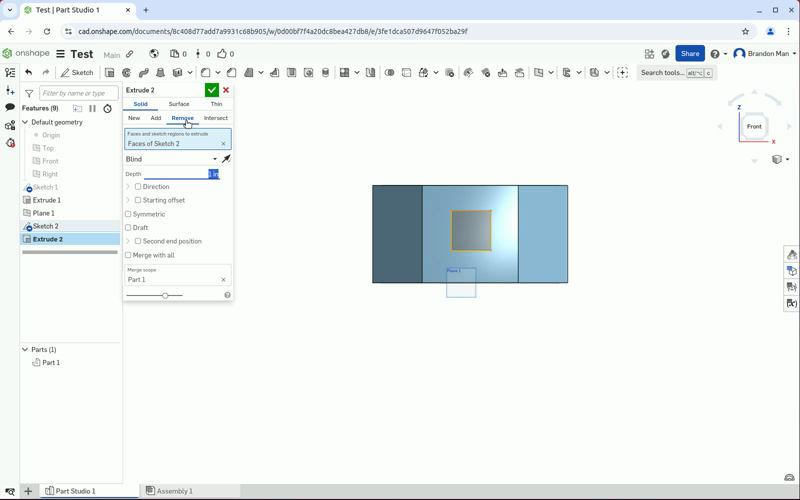
text(1.444)
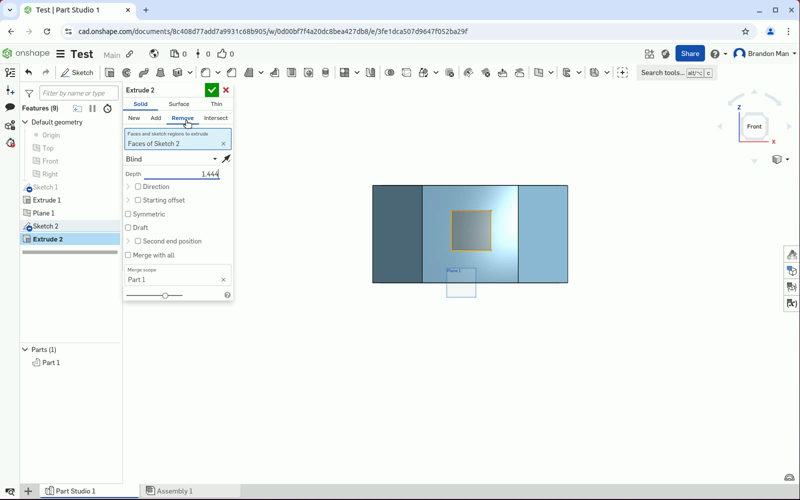
key(tab, 6)
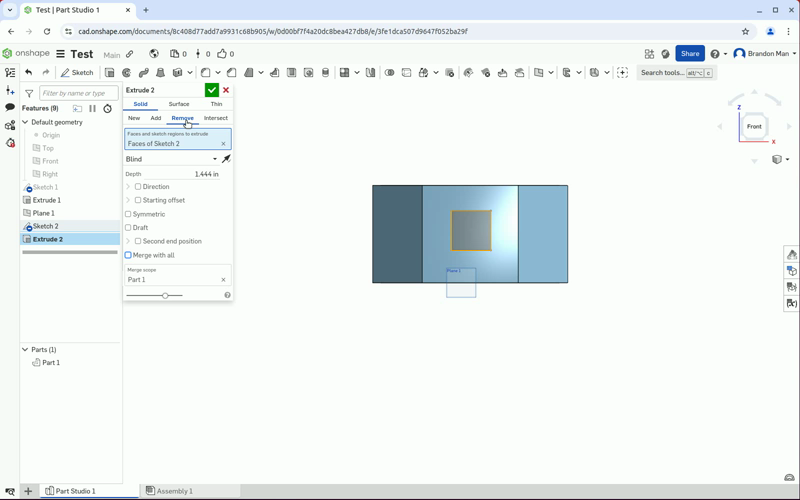
key(space)
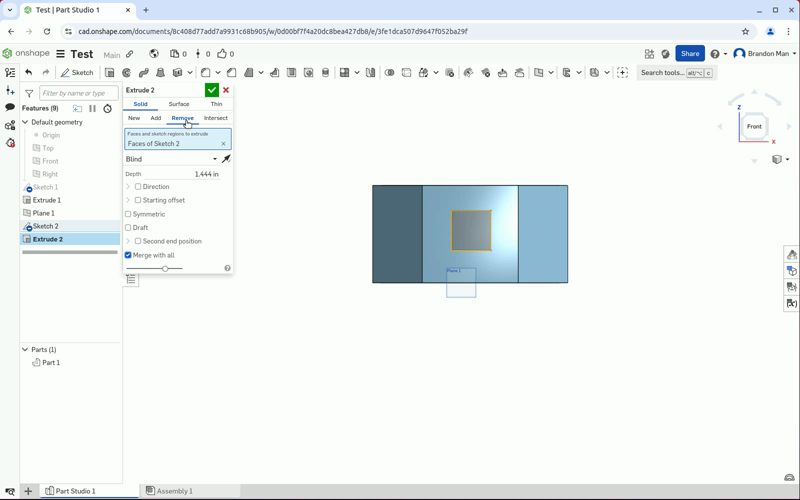
key(enter)
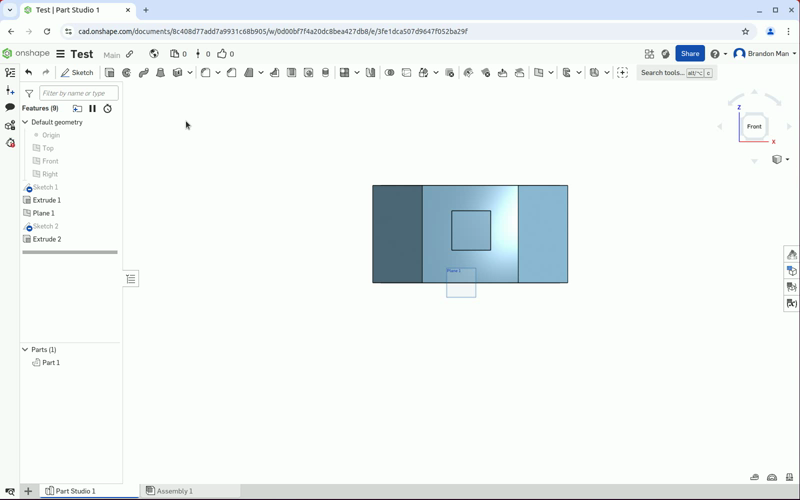
key(shift+h)
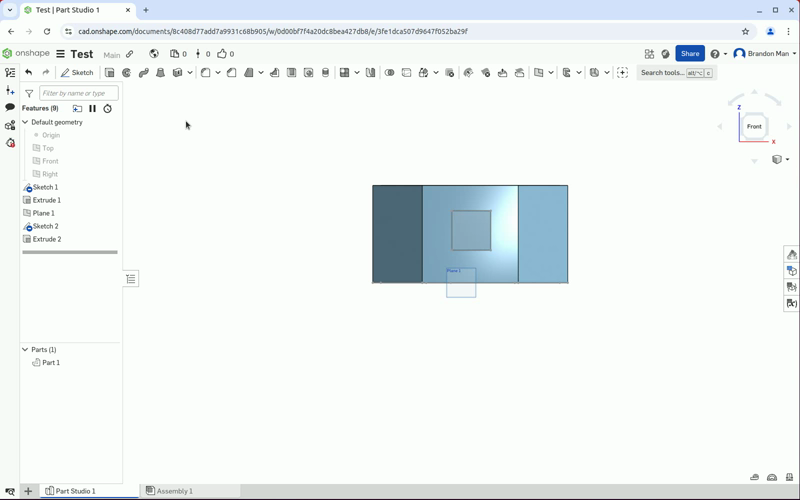
key(shift+h)
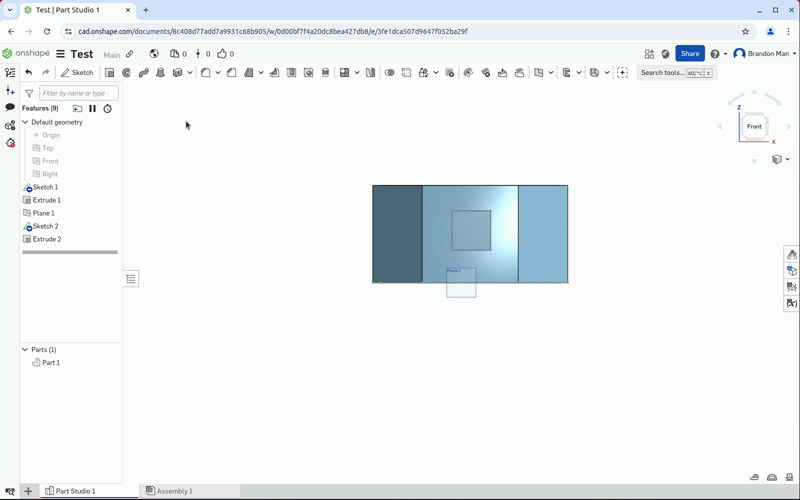
key(shift+7)
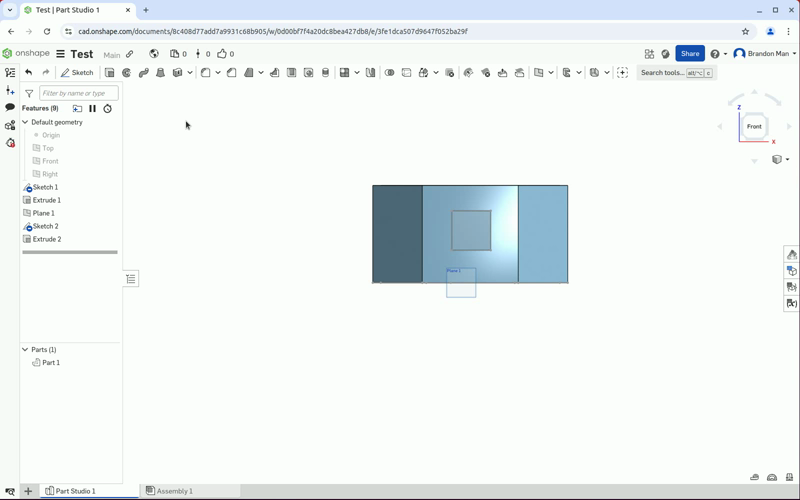
key(left, 2)
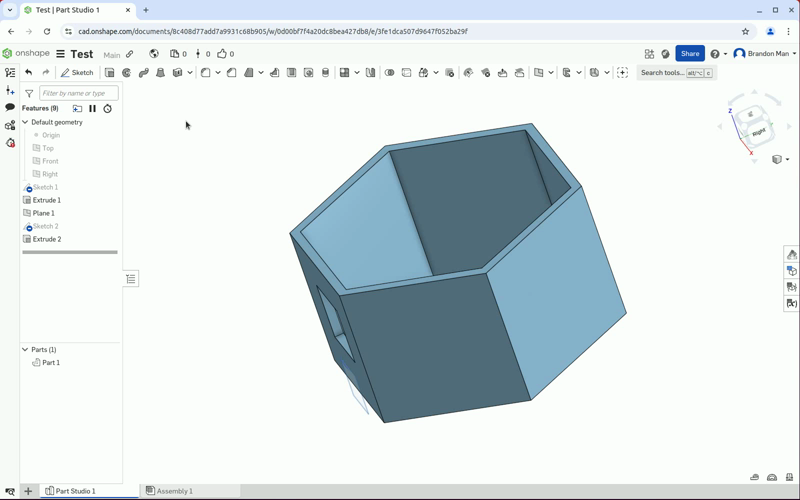
key(down, 2)
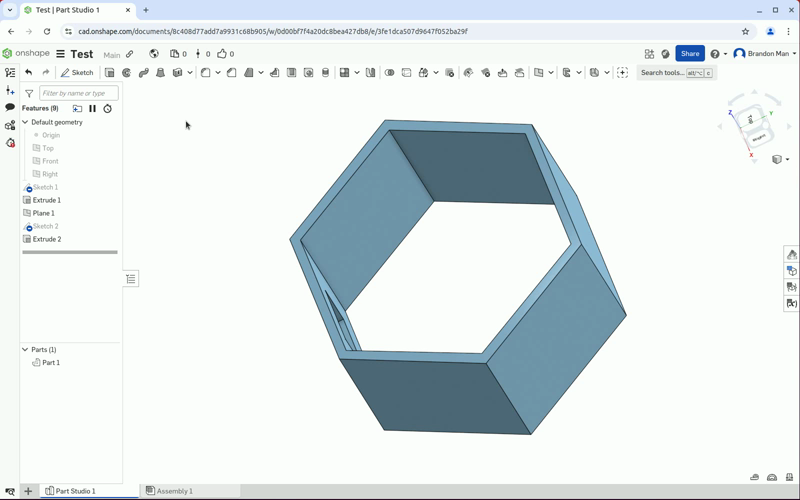
key(up, 2)
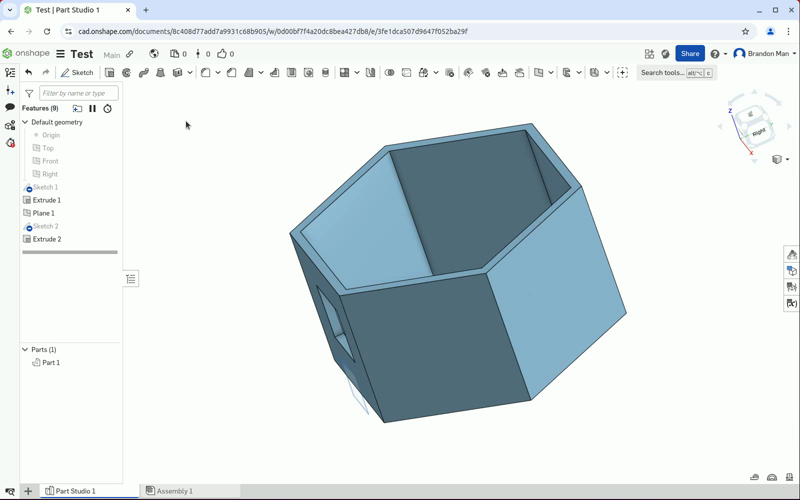
key(right, 2)
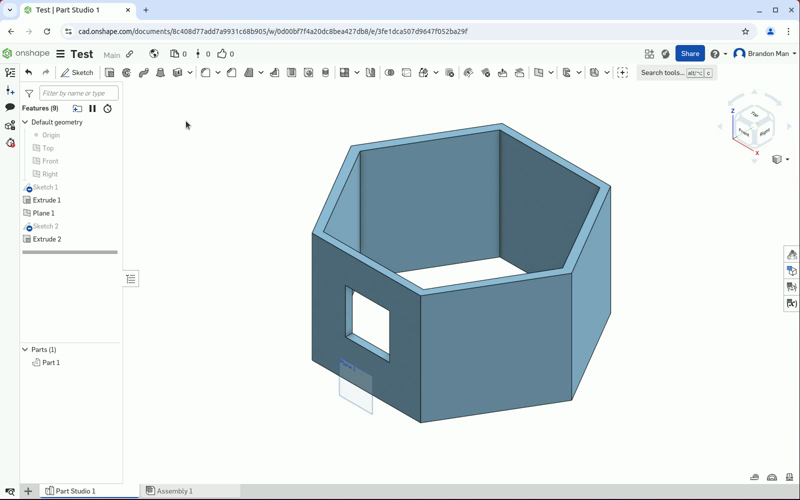
mouse_move(73, 189)
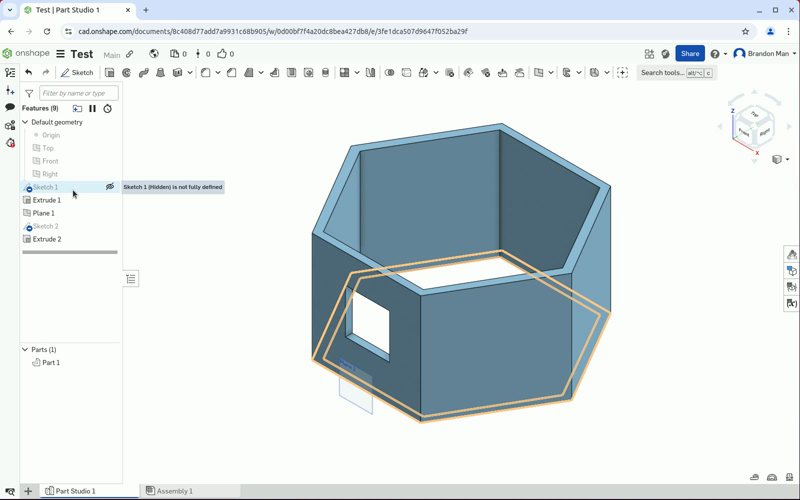
click(73, 189)